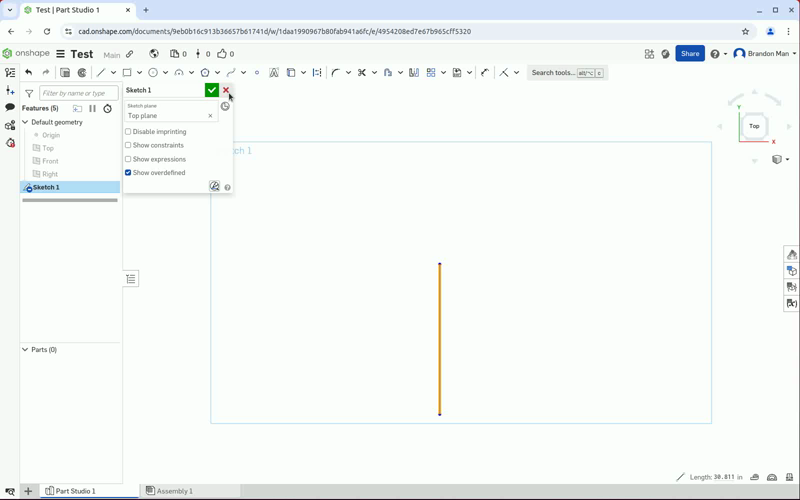
key(shift+h)
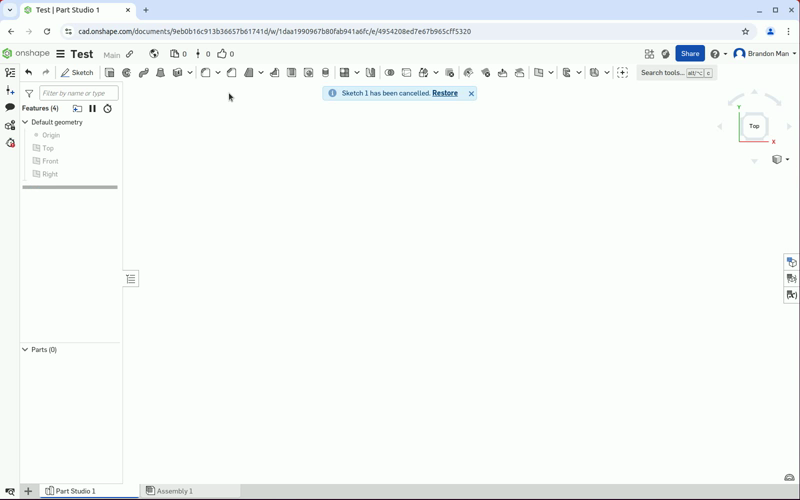
mouse_move(73, 352)
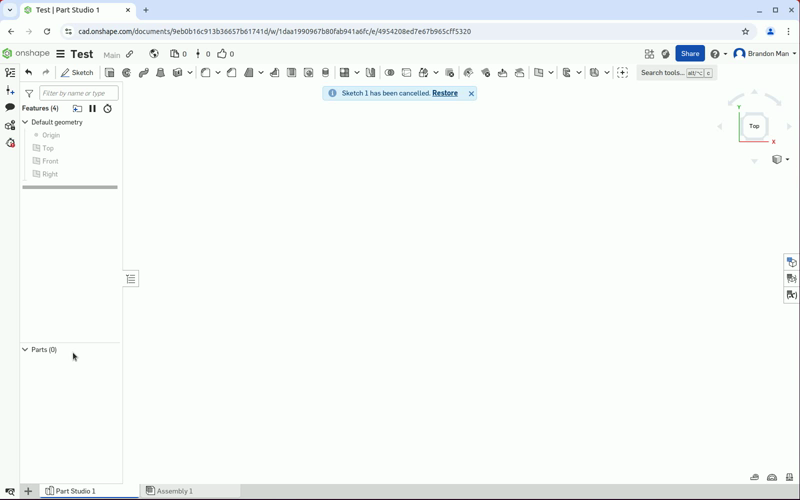
key(y)
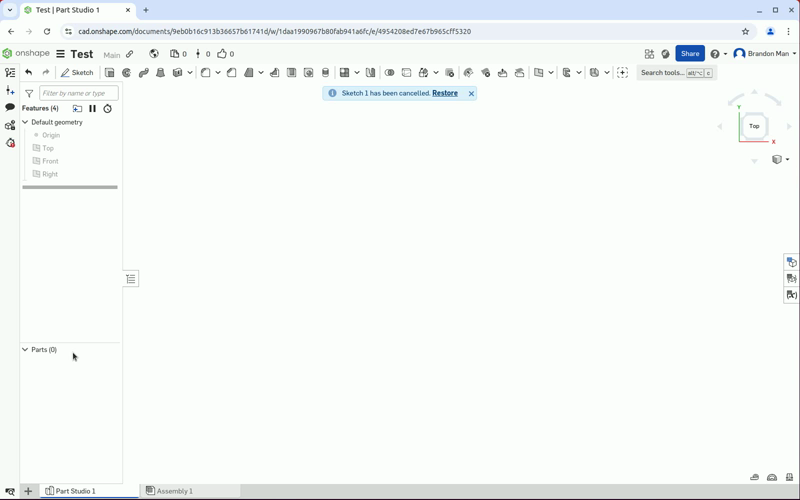
key(shift+p)
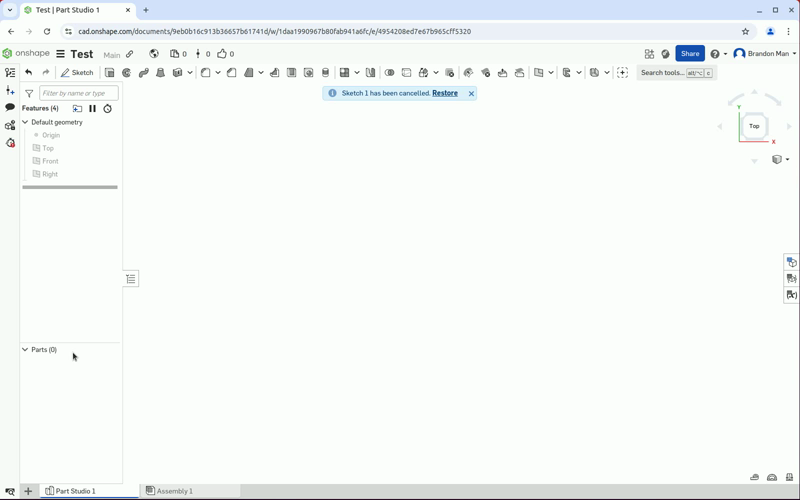
key(space)
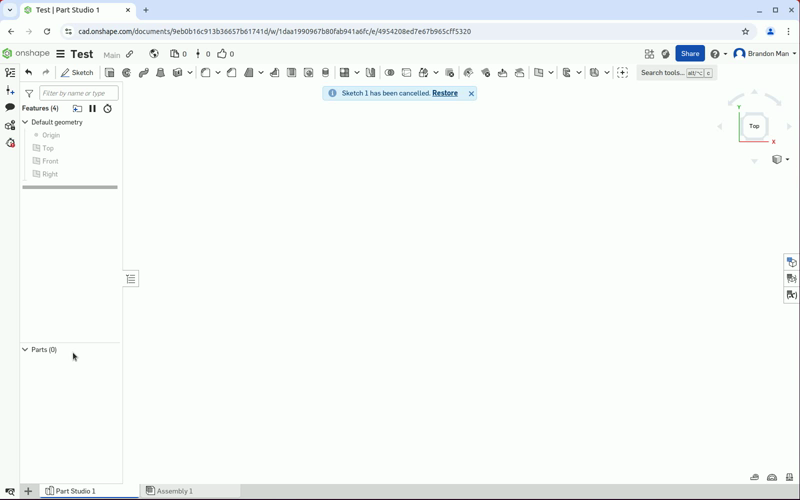
key_down(shift)
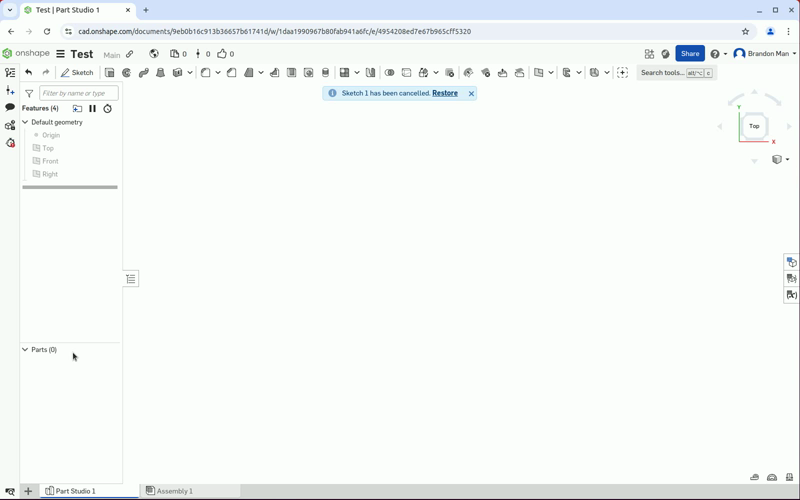
key(up)
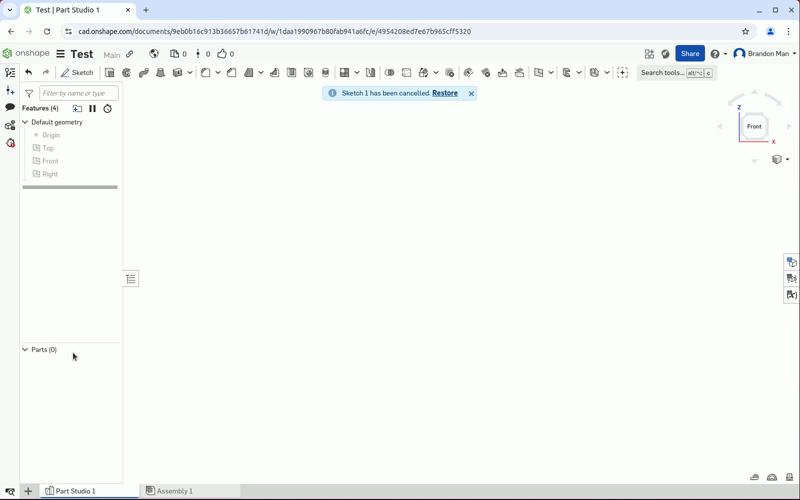
key_up(shift)
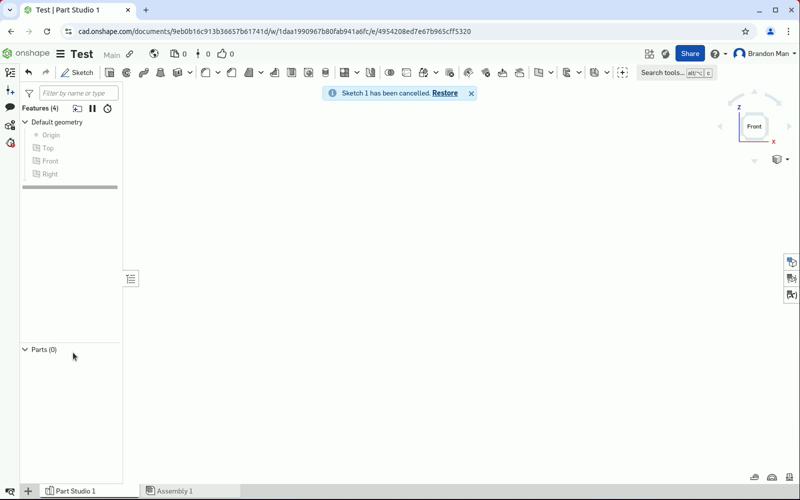
mouse_move(73, 352)
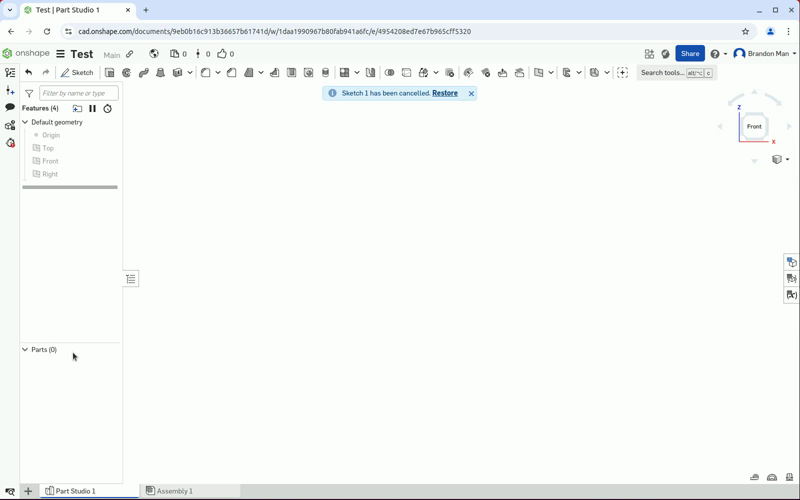
key(shift+y)
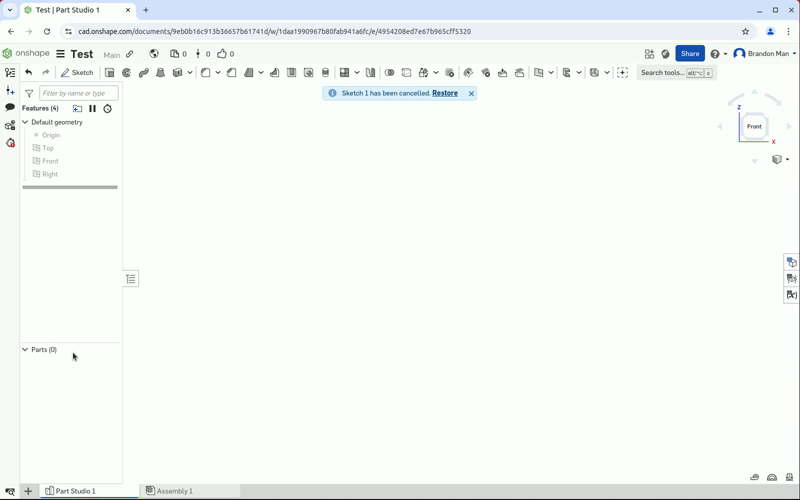
key(shift+s)
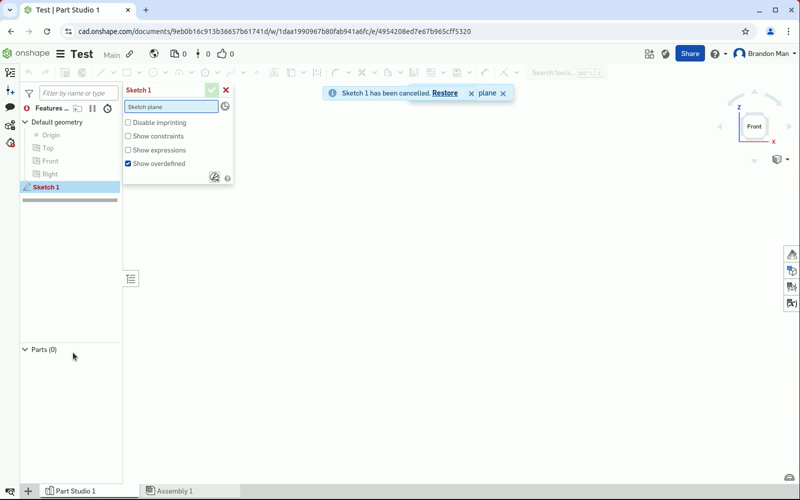
mouse_move(73, 163)
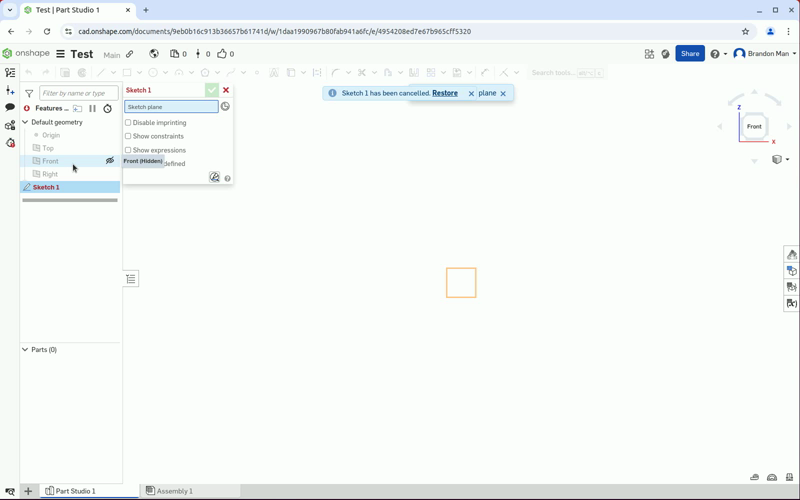
click(73, 163)
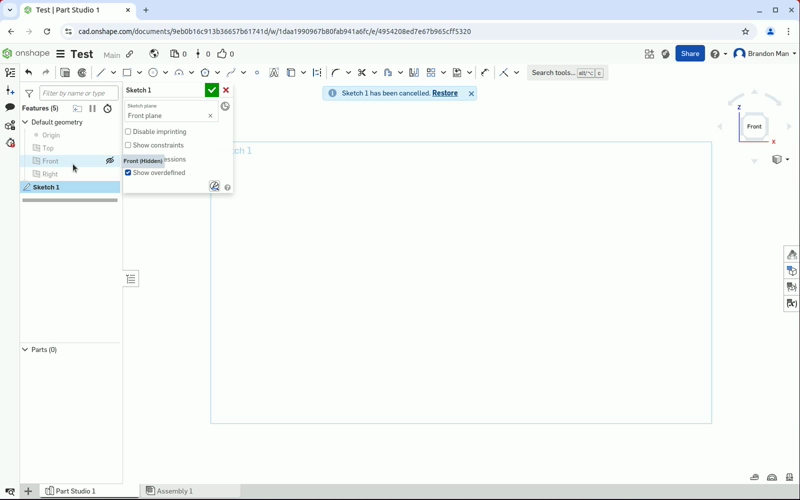
mouse_move(73, 352)
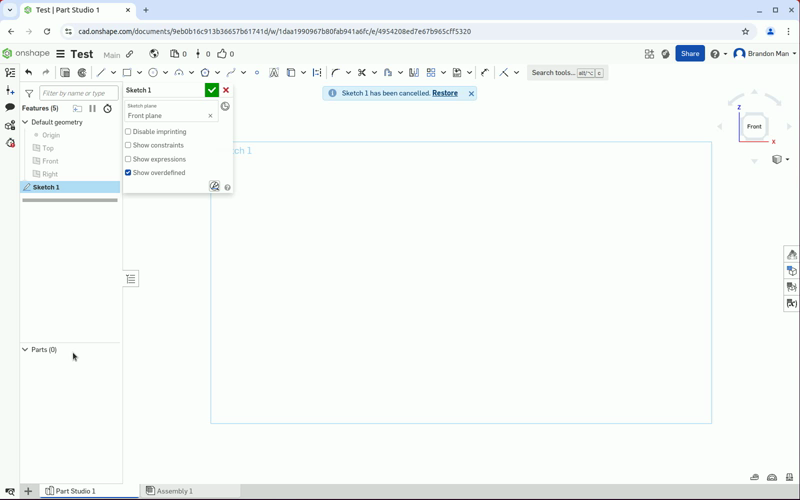
key(y)
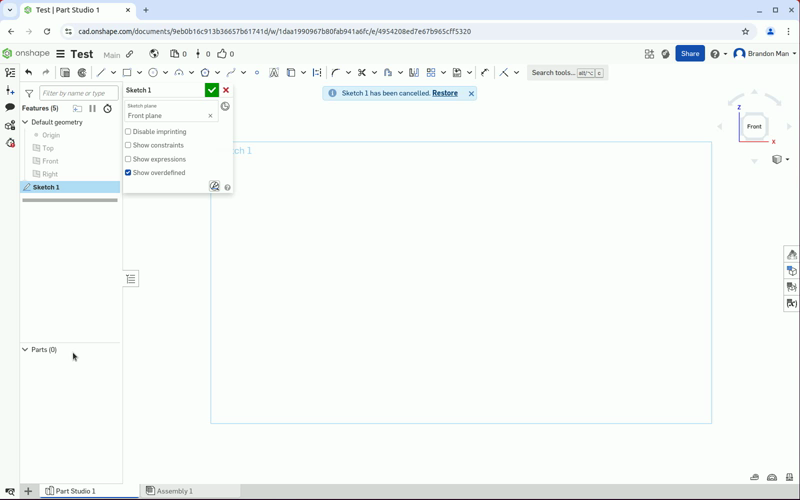
key(l)
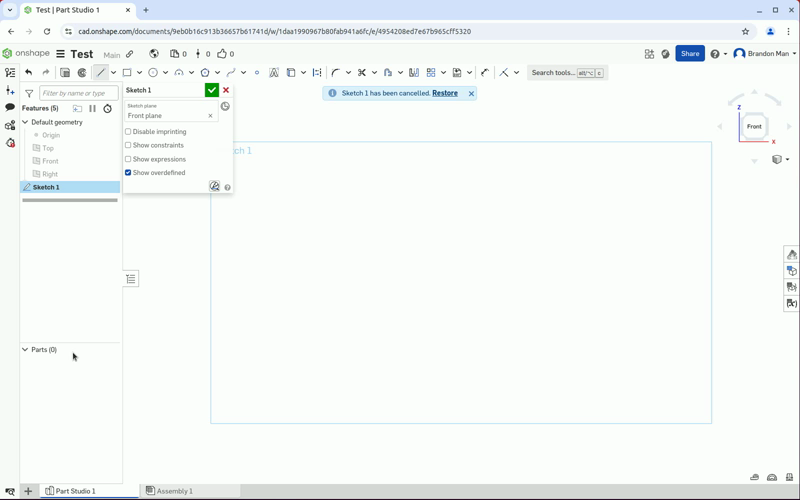
key_down(shift)
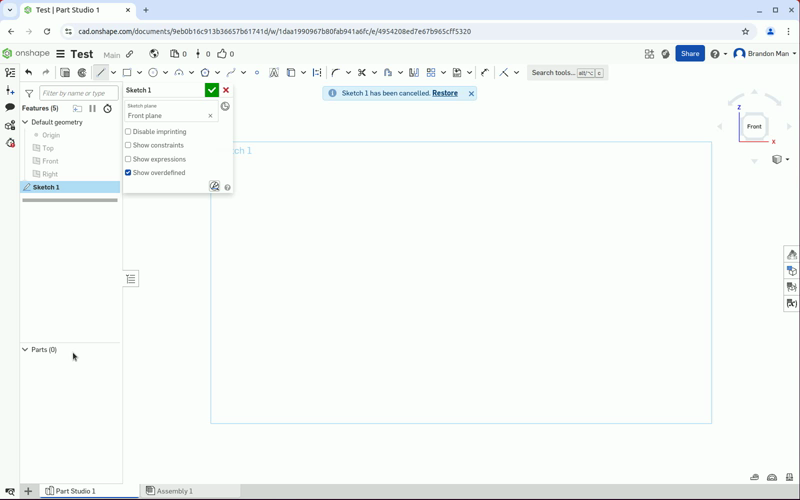
mouse_move(349, 394)
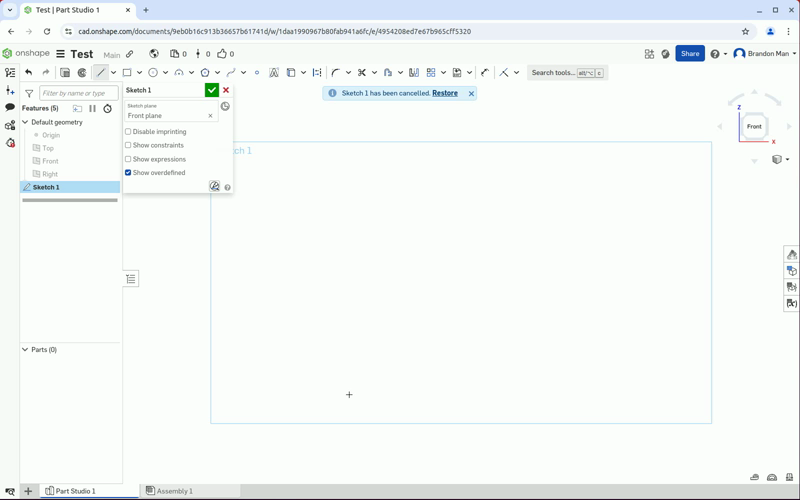
click(349, 394)
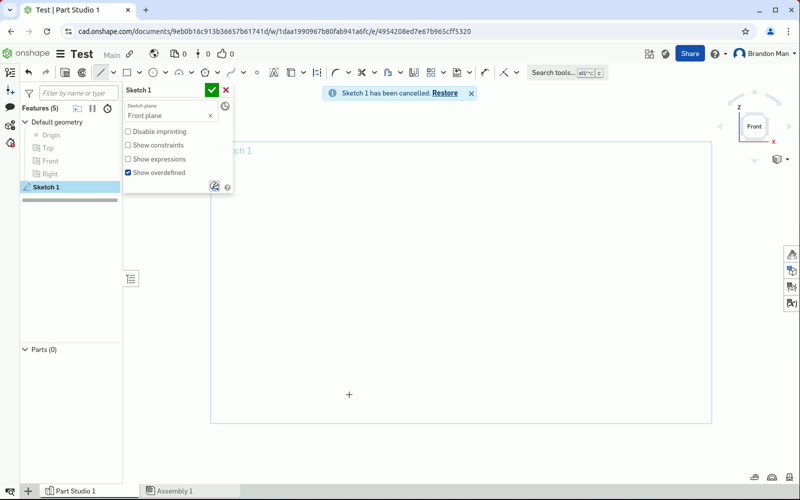
key_up(shift)
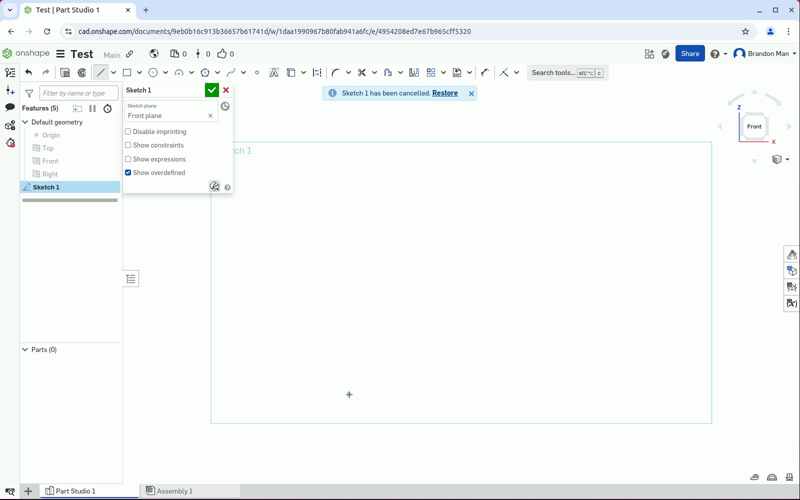
key_down(shift)
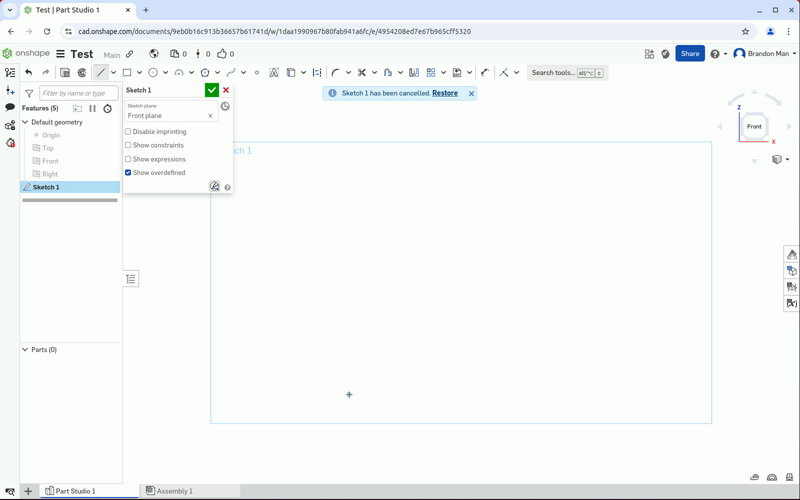
mouse_move(570, 394)
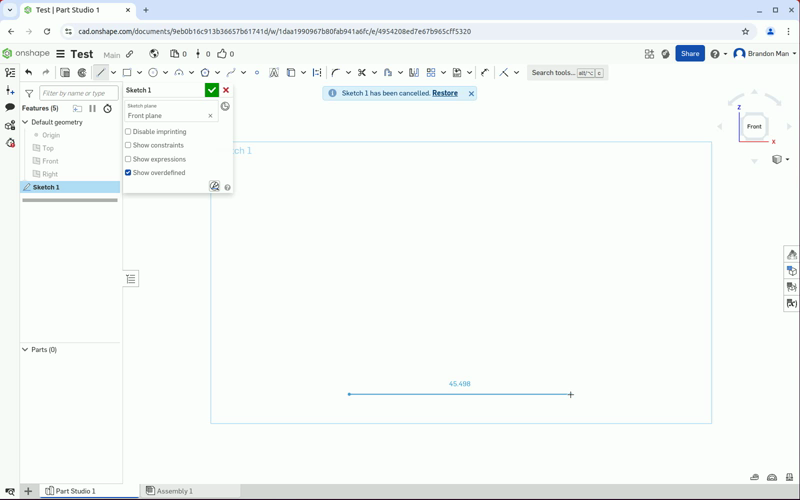
click(570, 394)
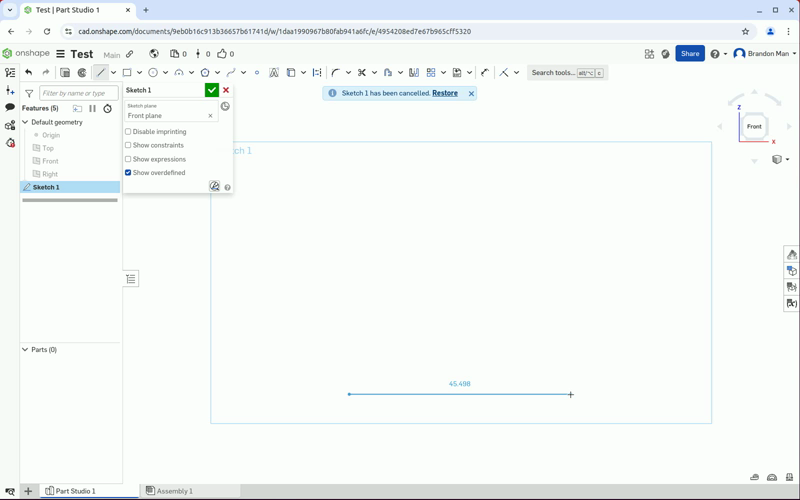
key_up(shift)
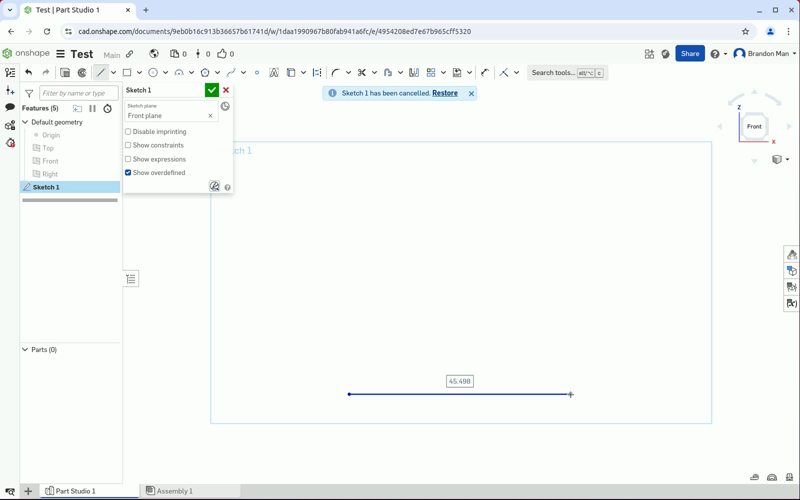
key_down(shift)
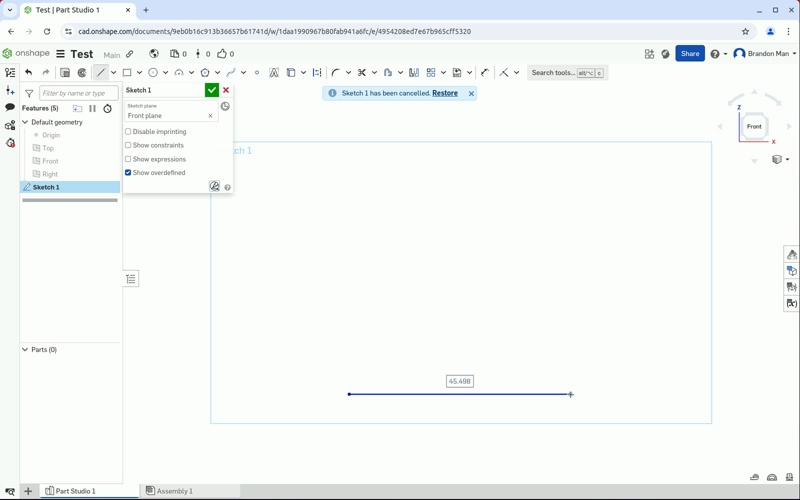
mouse_move(570, 172)
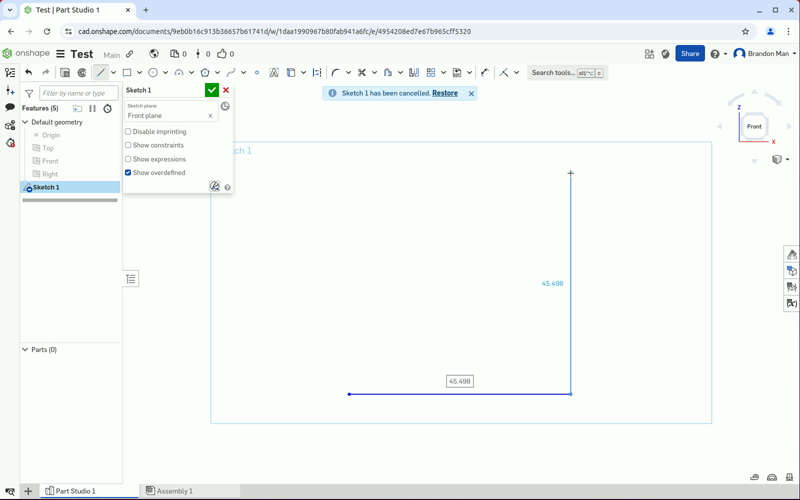
click(570, 172)
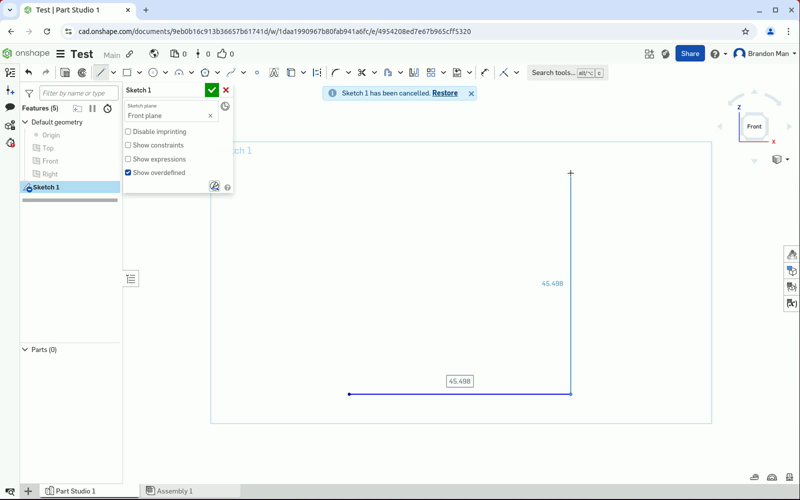
key_up(shift)
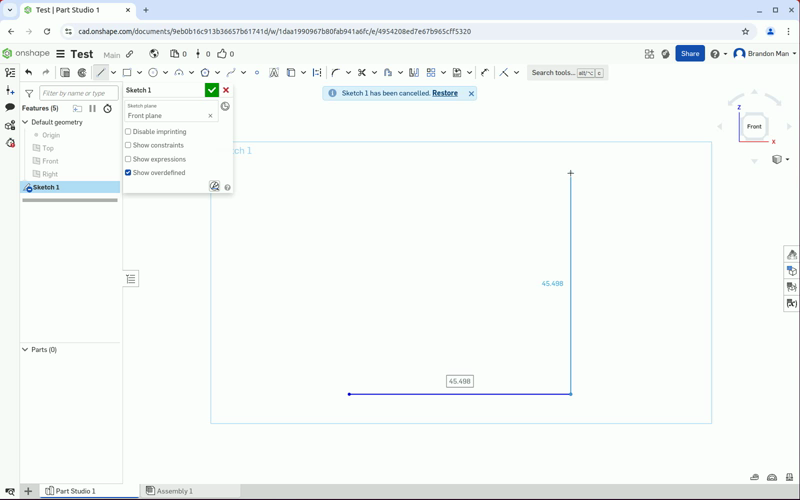
key_down(shift)
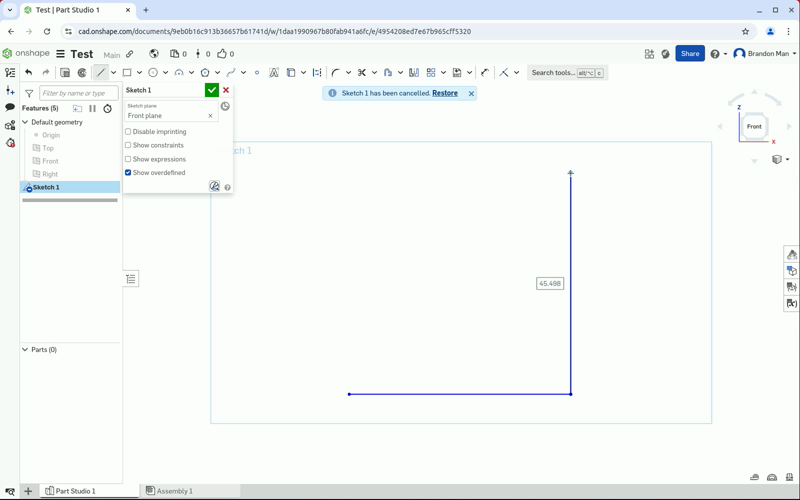
mouse_move(349, 172)
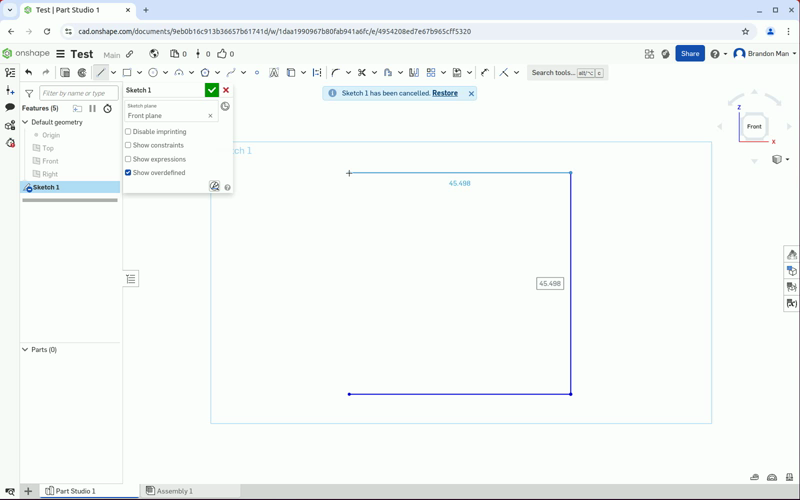
click(349, 172)
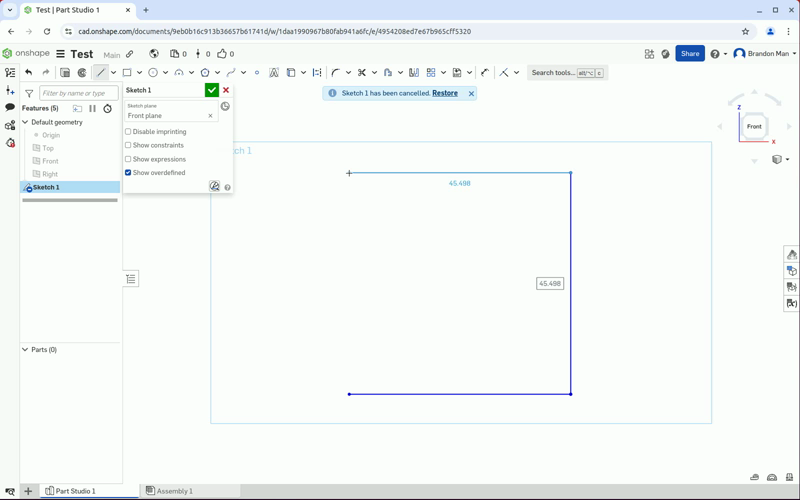
key_up(shift)
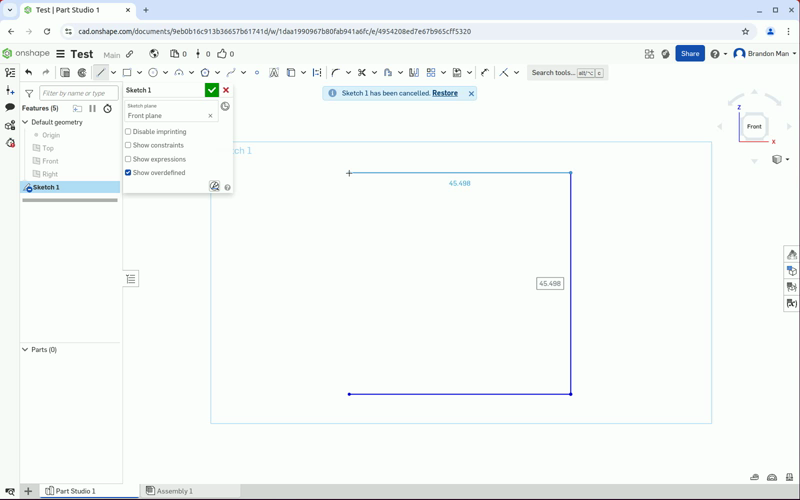
key_down(shift)
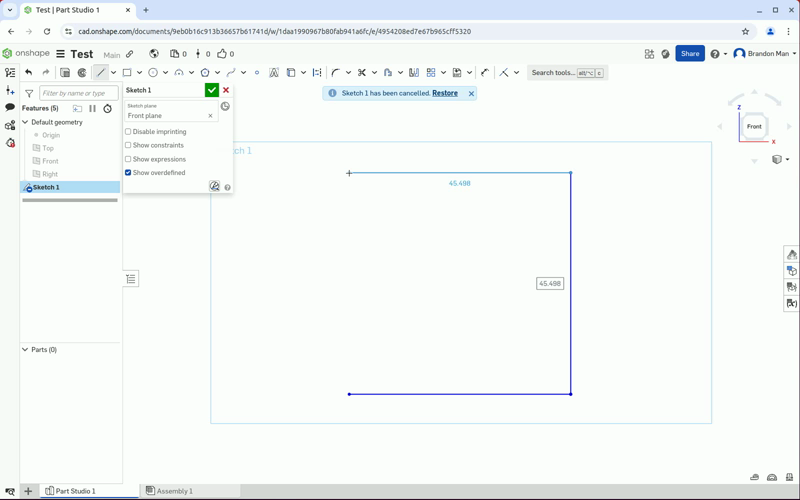
mouse_move(349, 394)
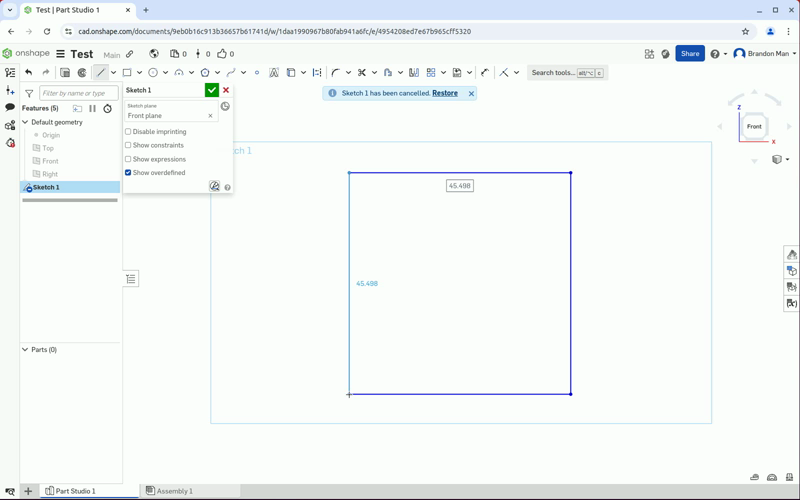
key_up(shift)
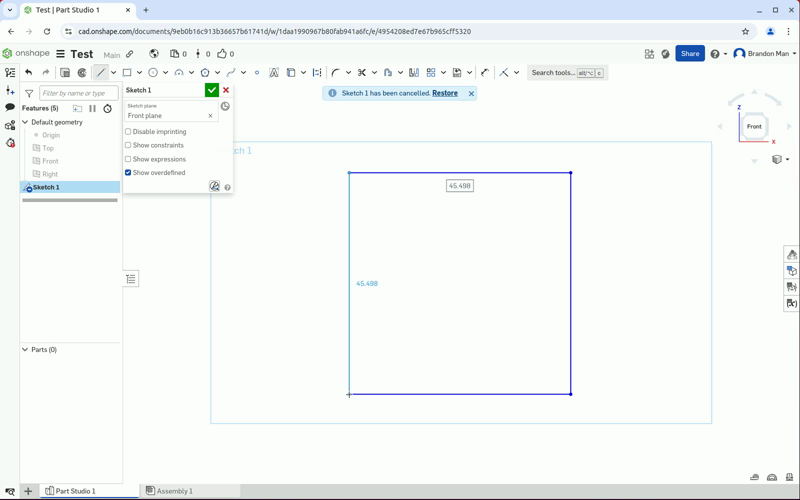
click(349, 394)
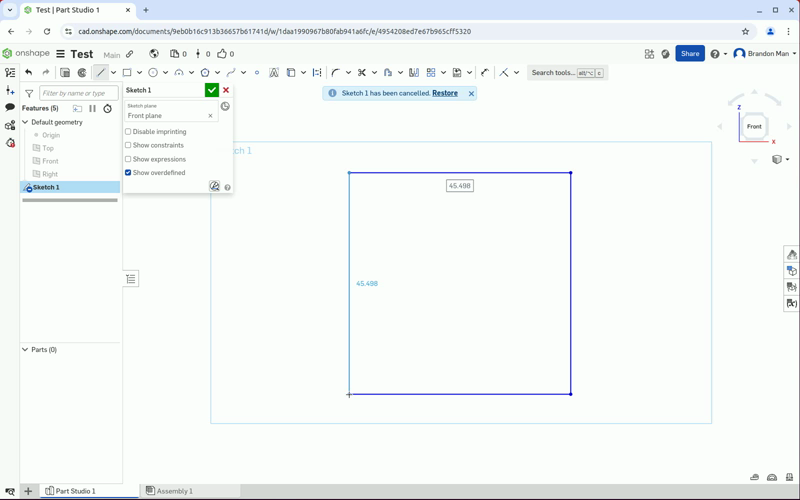
key(esc)
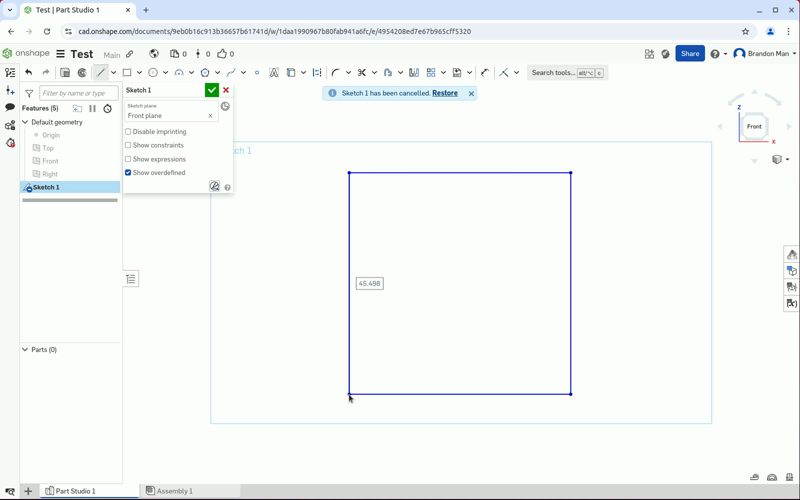
key(l)
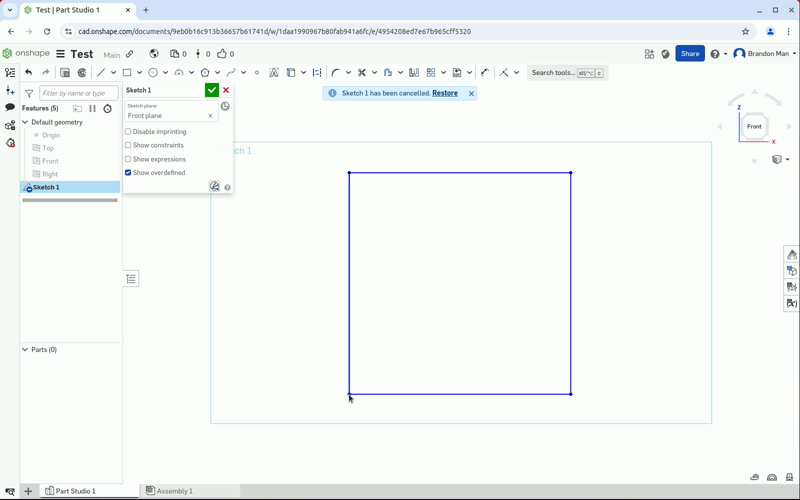
key_down(shift)
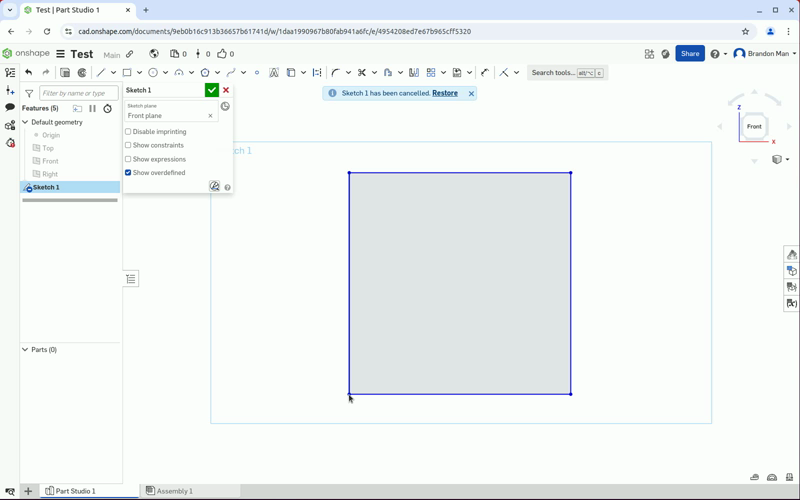
mouse_move(356, 387)
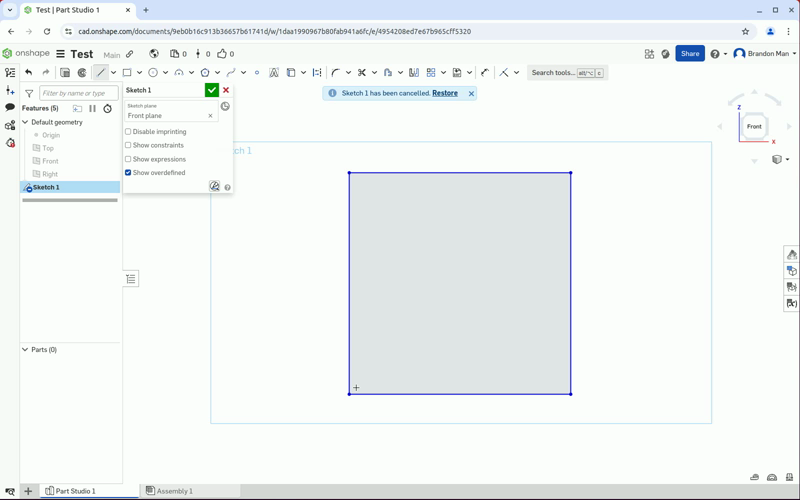
click(356, 387)
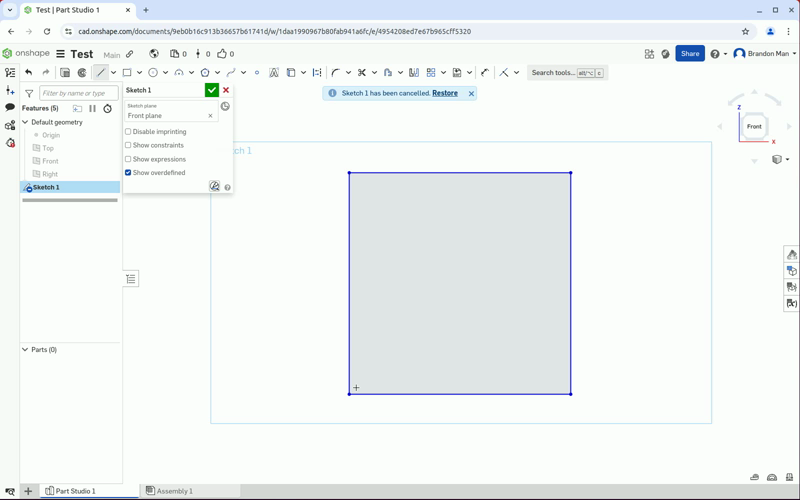
key_up(shift)
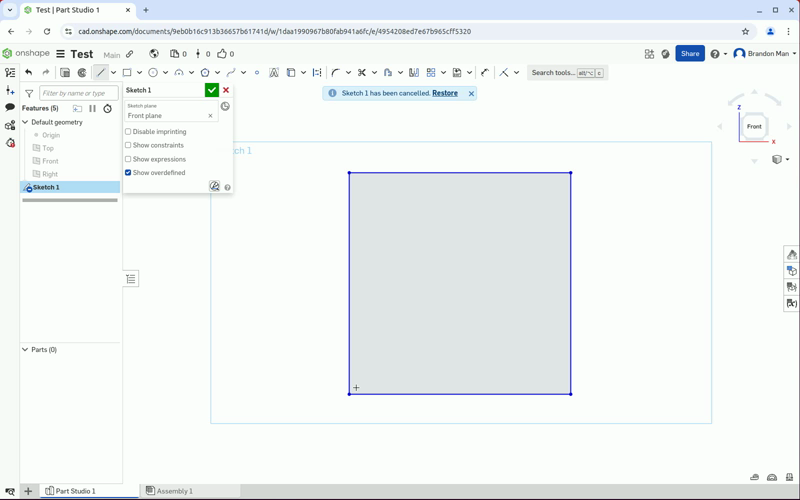
key_down(shift)
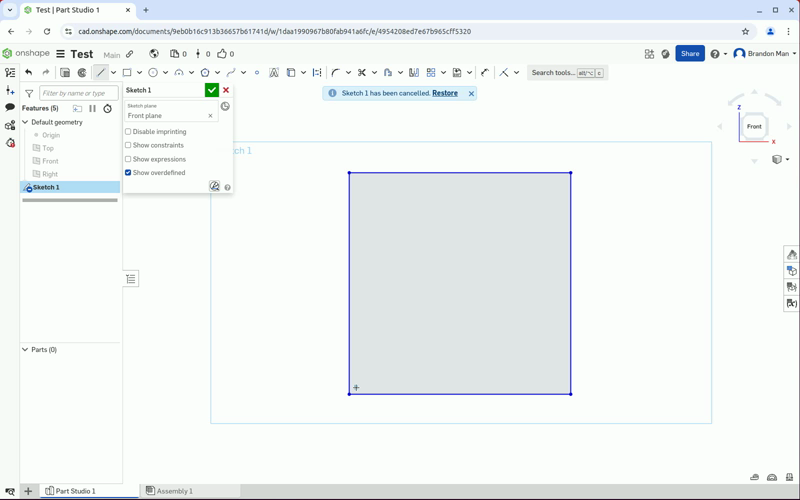
mouse_move(564, 387)
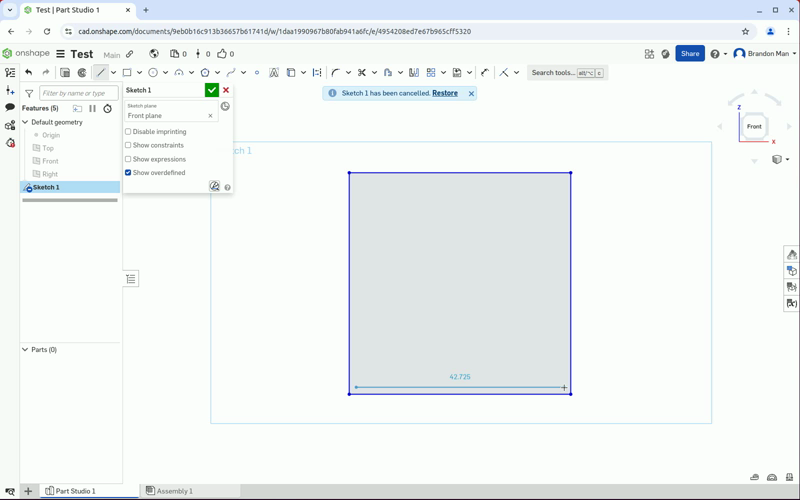
click(564, 387)
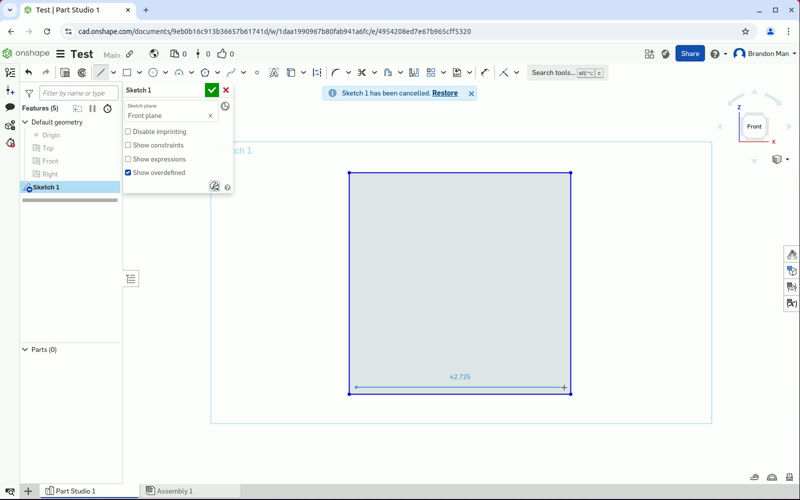
key_up(shift)
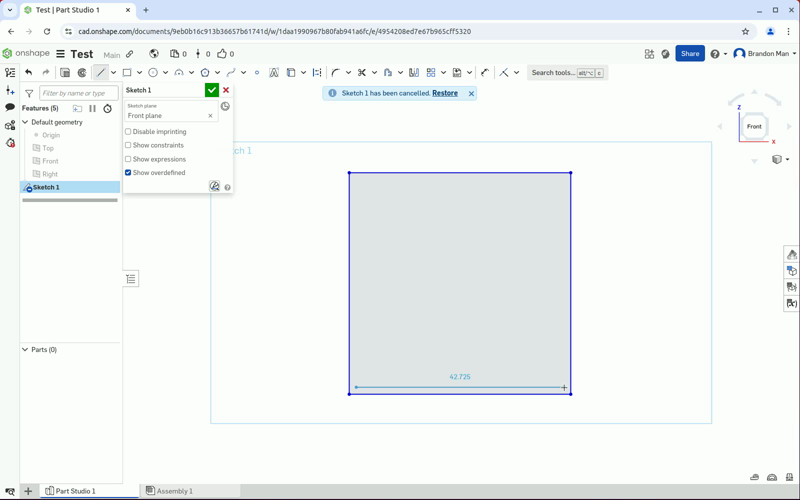
key_down(shift)
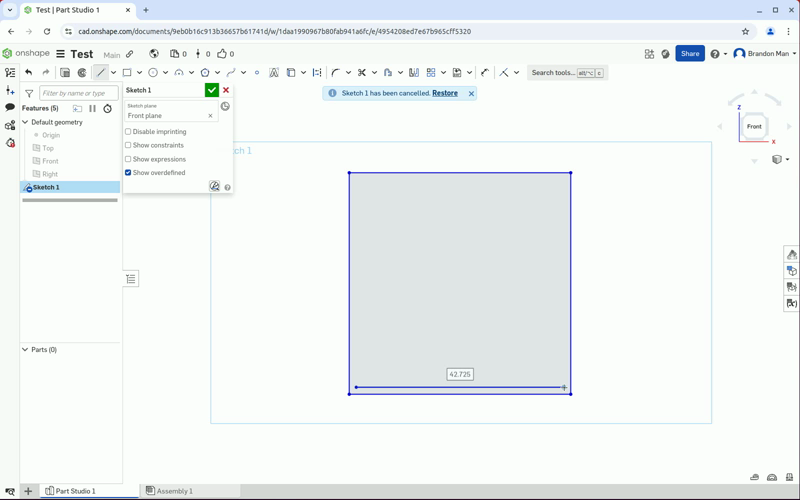
mouse_move(564, 179)
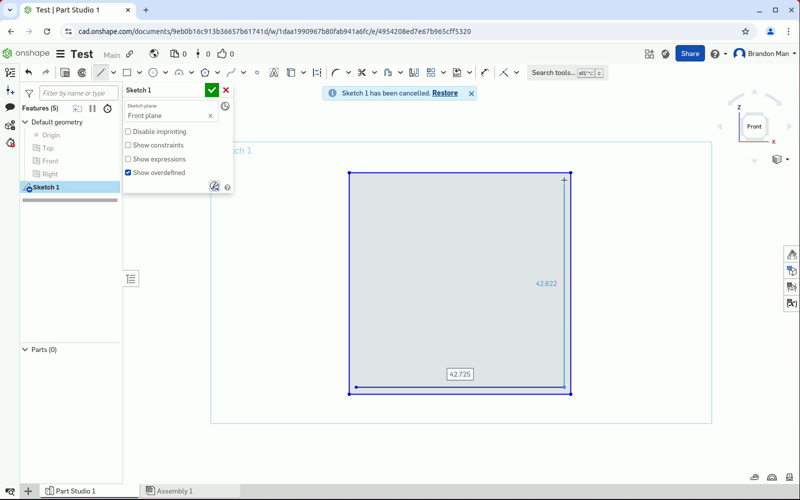
click(564, 179)
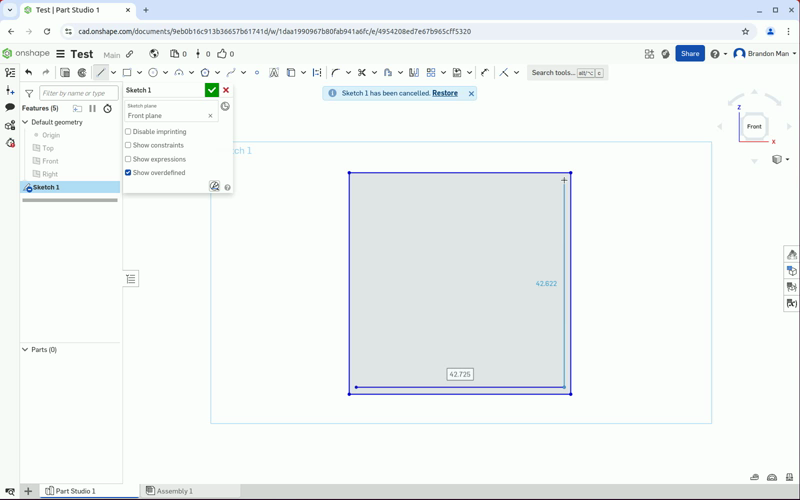
key_up(shift)
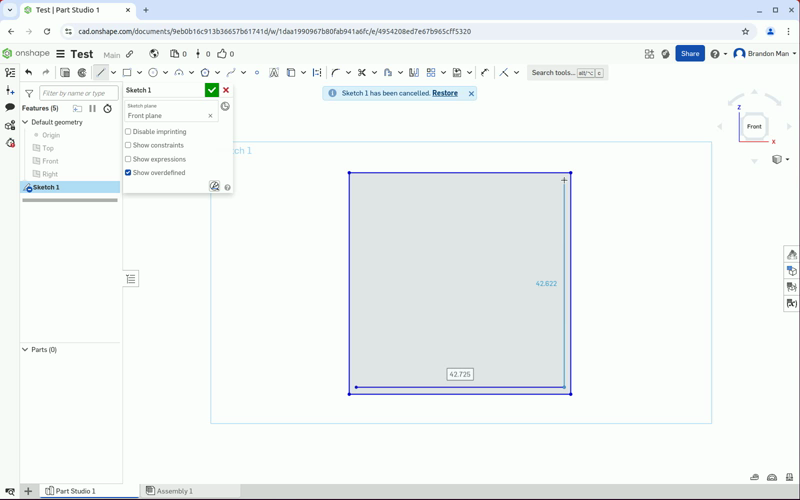
key_down(shift)
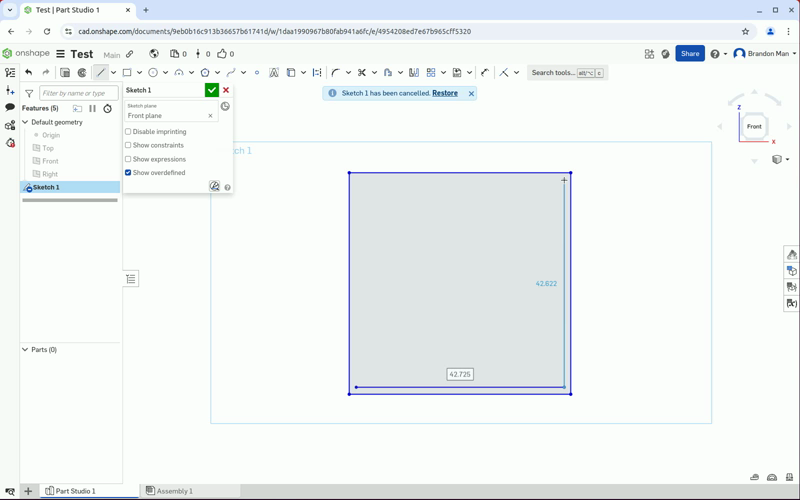
mouse_move(356, 179)
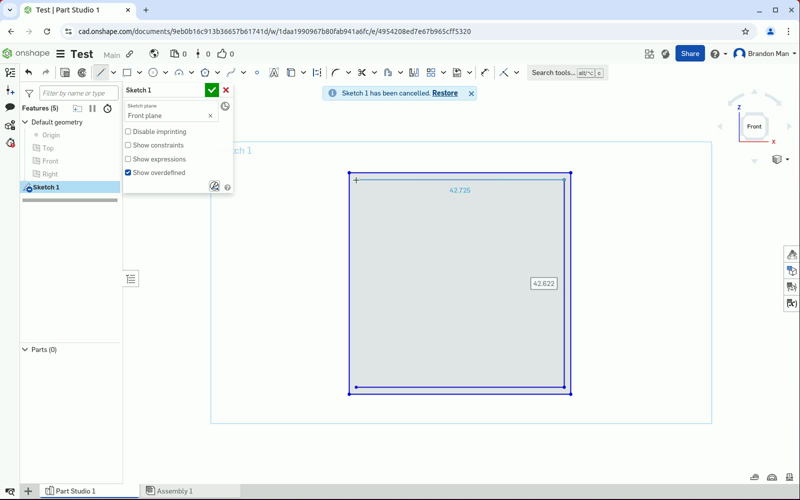
click(356, 179)
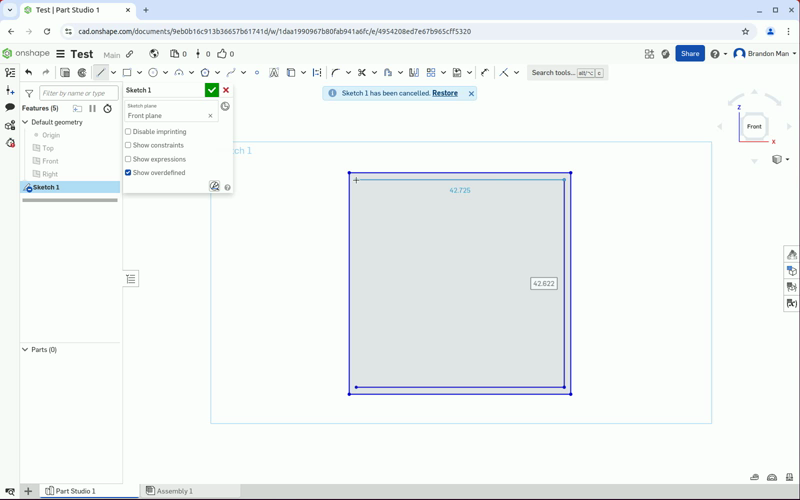
key_up(shift)
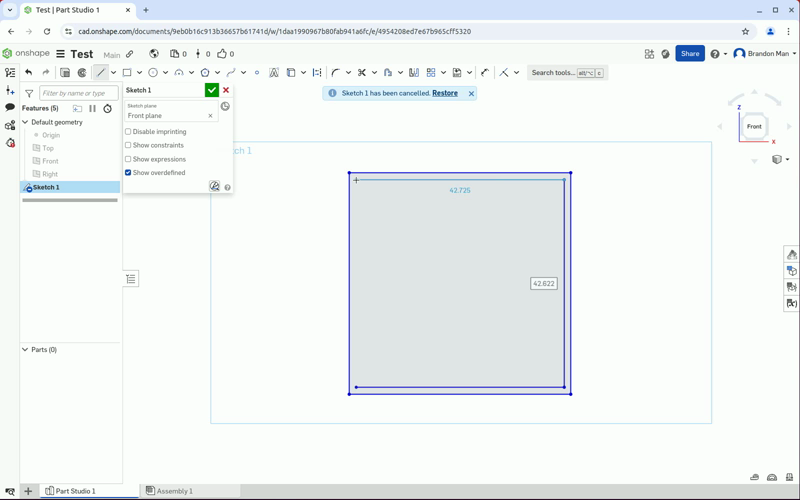
key_down(shift)
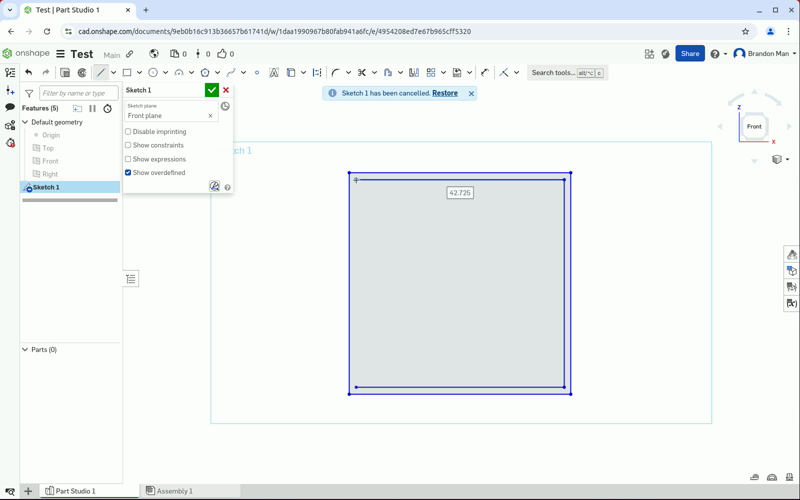
mouse_move(356, 387)
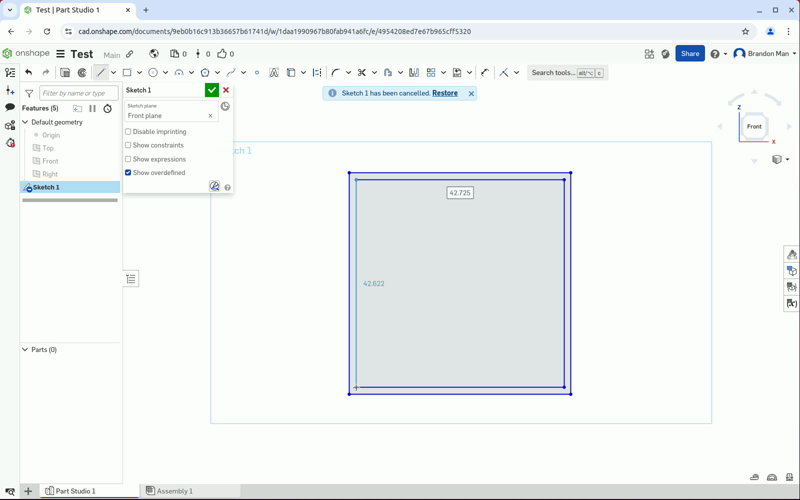
key_up(shift)
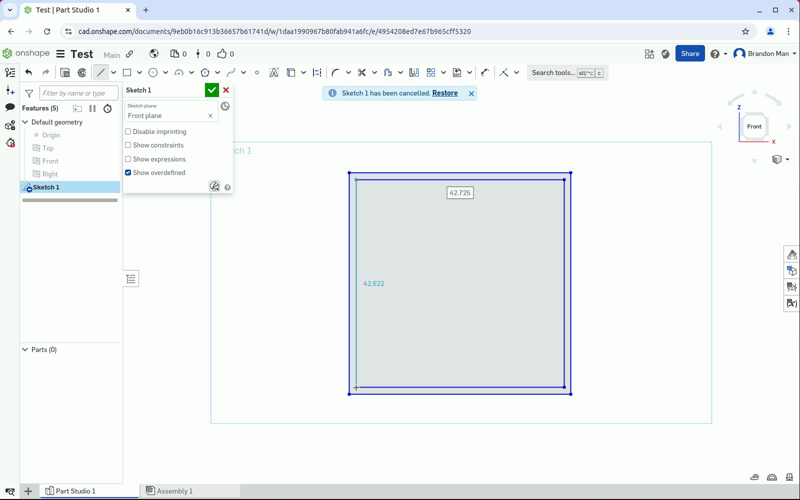
click(356, 387)
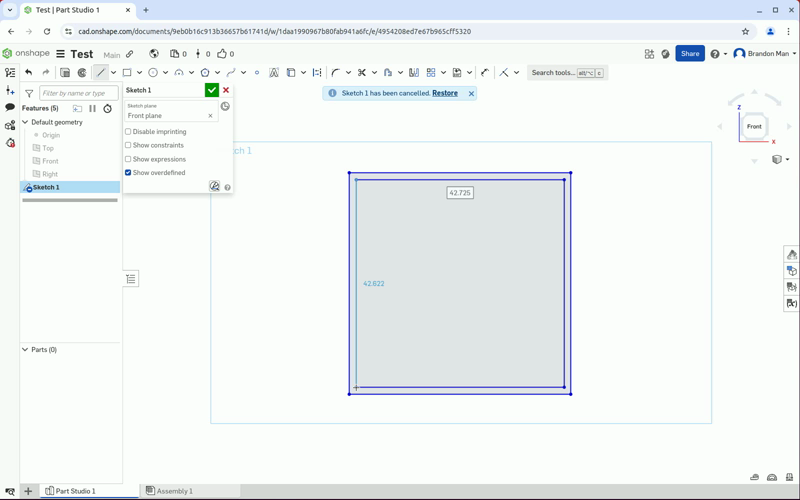
key(esc)
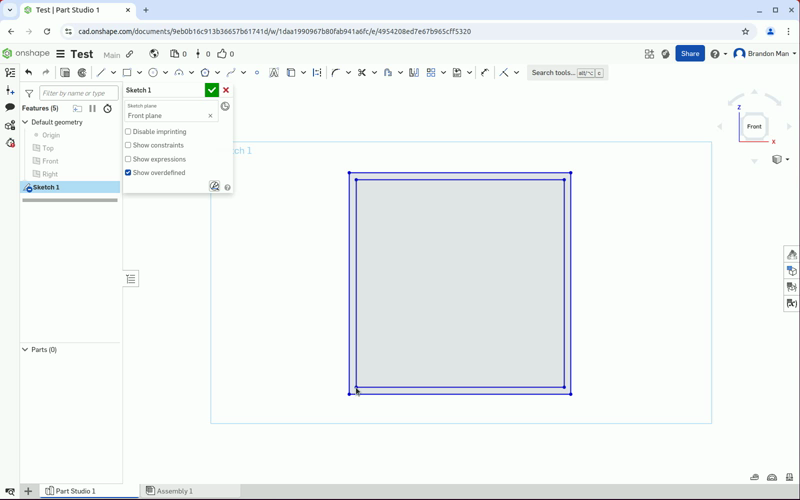
mouse_move(353, 390)
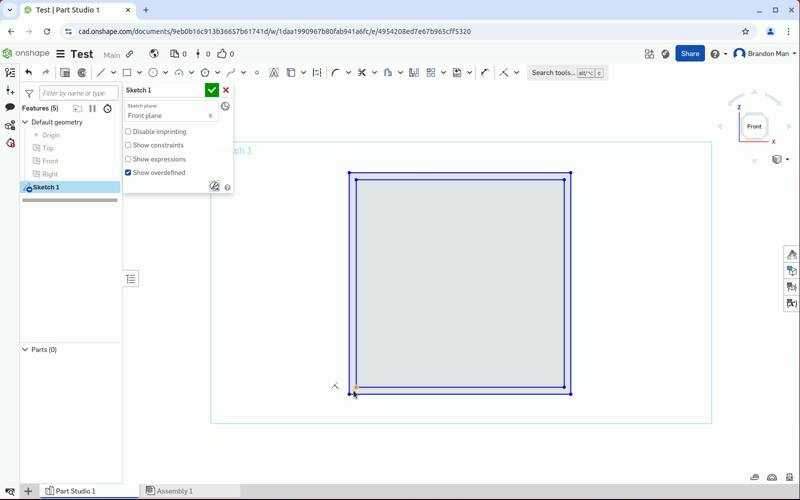
click(353, 390)
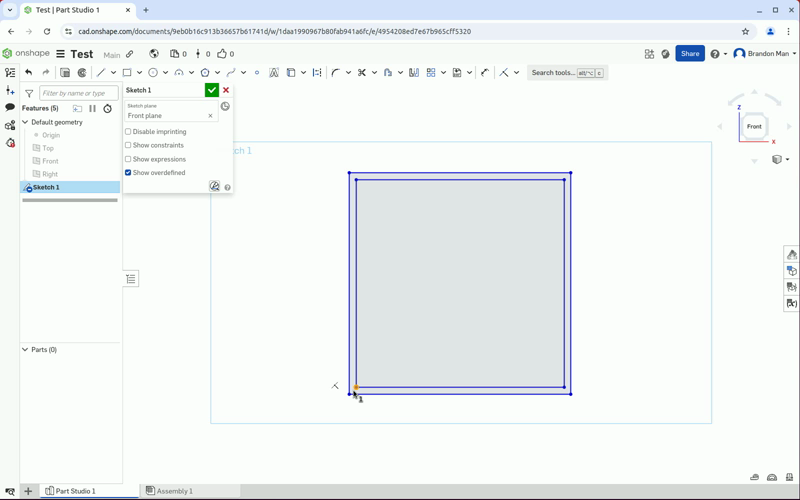
mouse_move(73, 352)
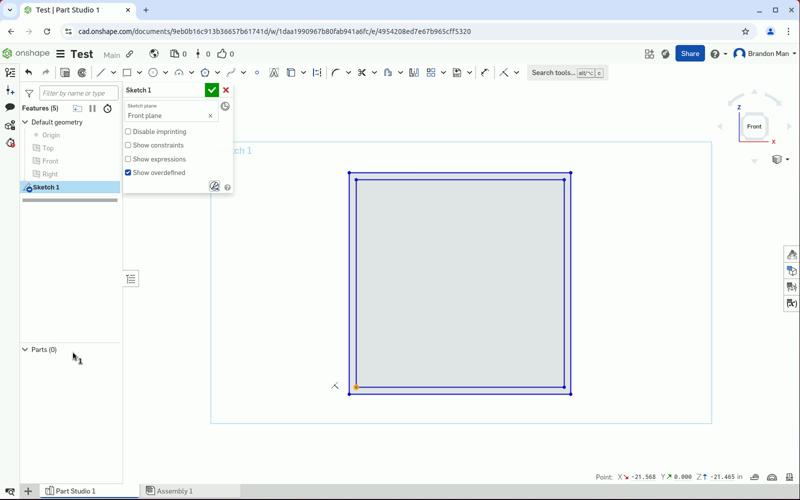
key(shift+y)
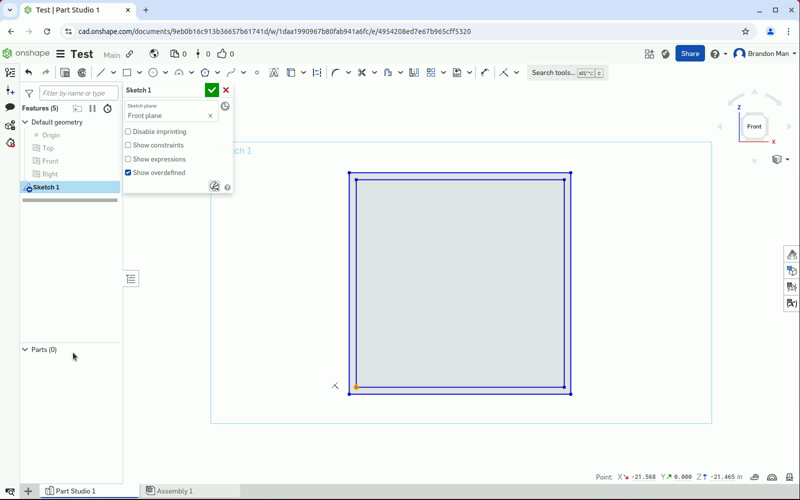
key(shift+e)
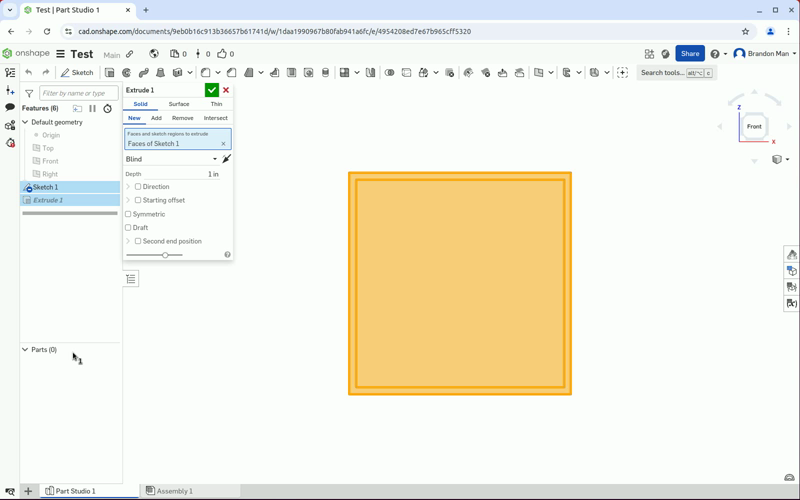
mouse_move(143, 106)
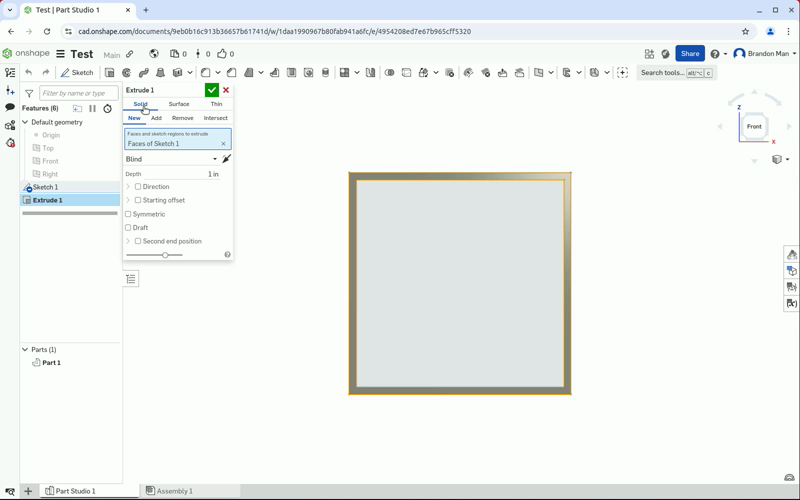
click(143, 106)
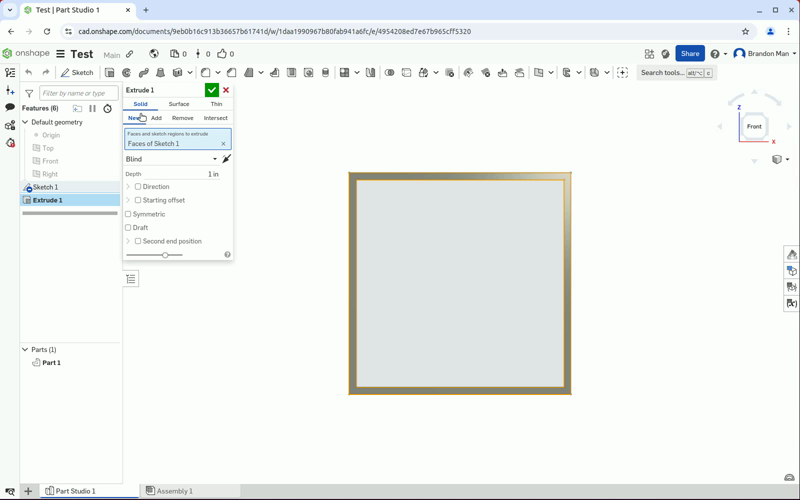
mouse_move(137, 120)
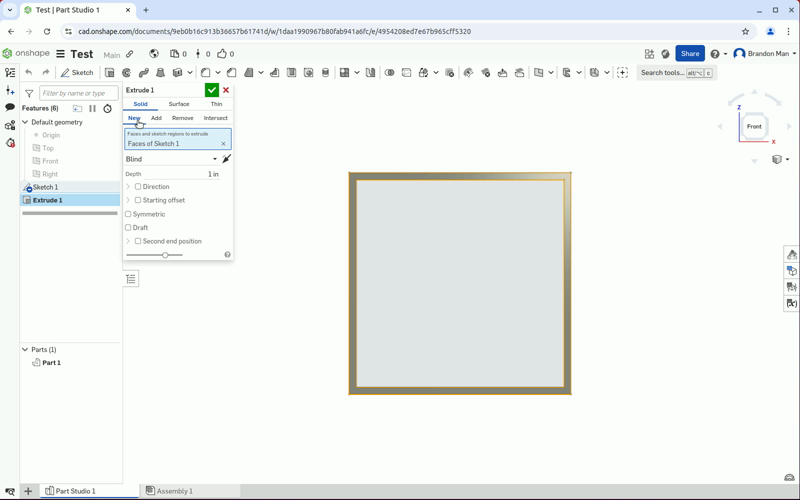
click(137, 120)
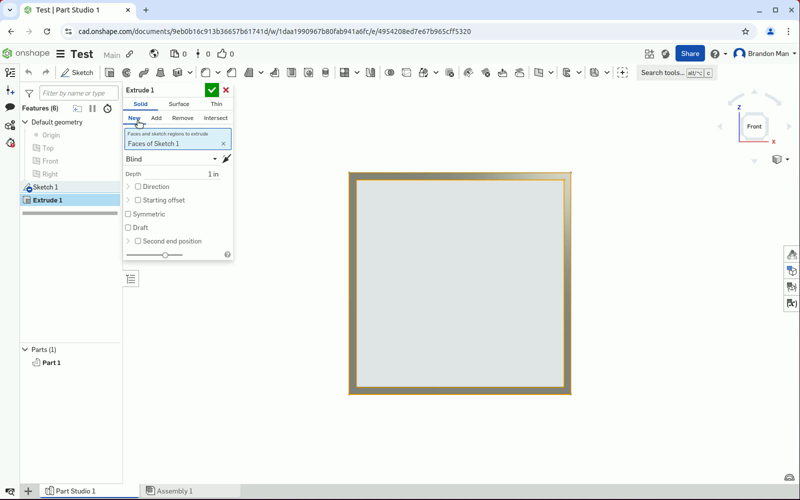
key(tab, 4)
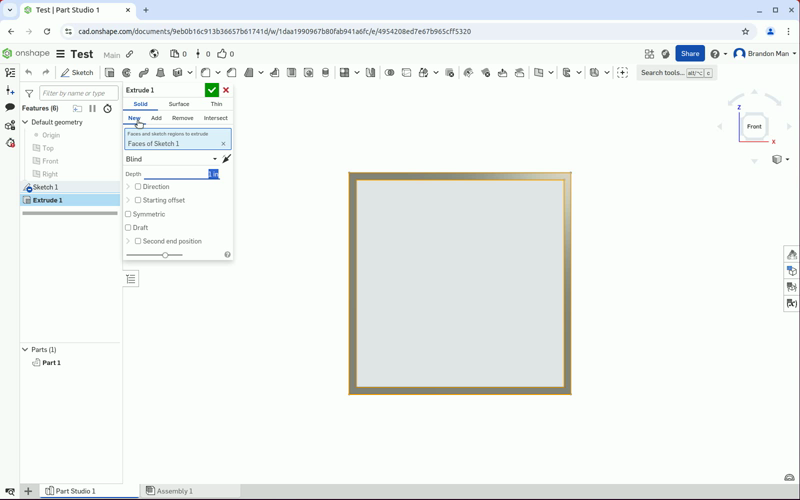
text(1.685)
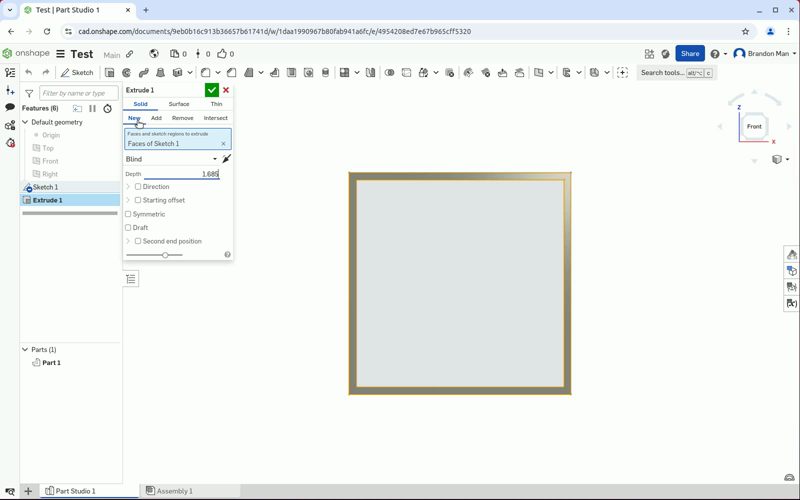
key(enter)
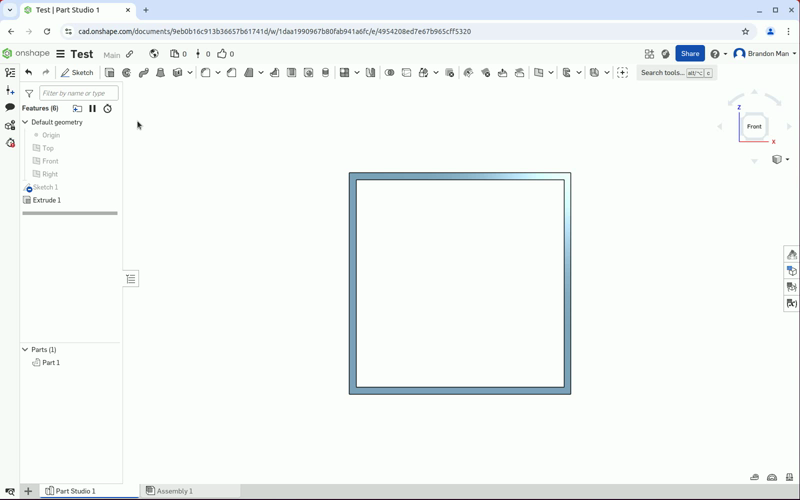
key(shift+h)
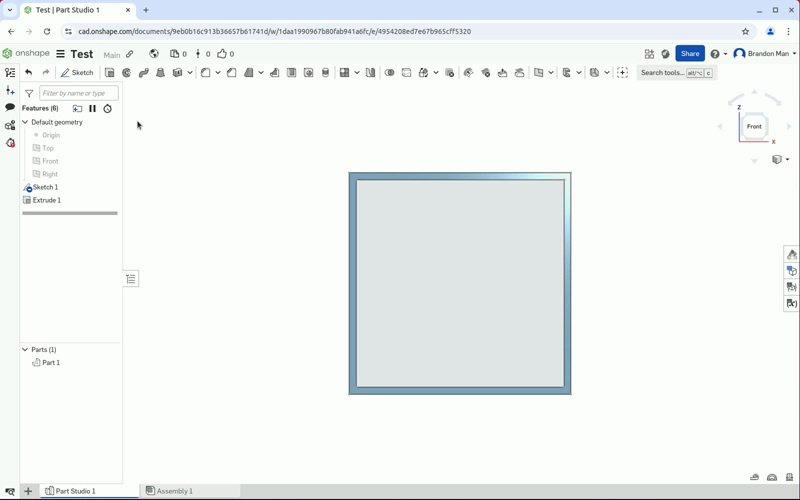
key(shift+h)
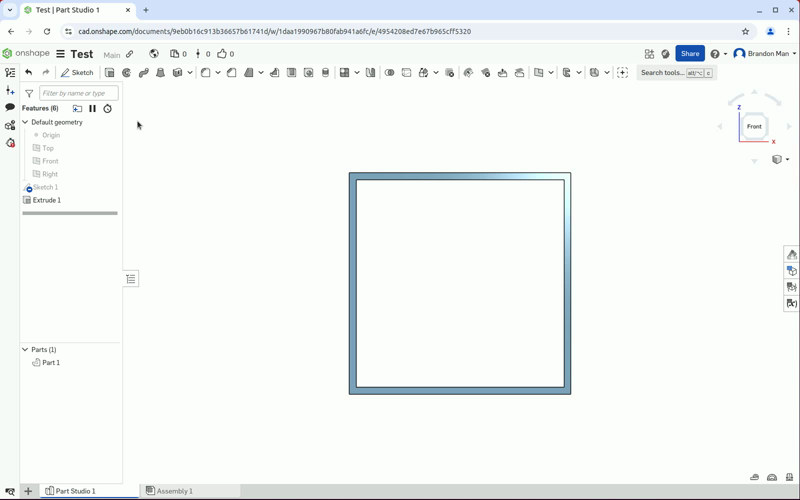
mouse_move(73, 189)
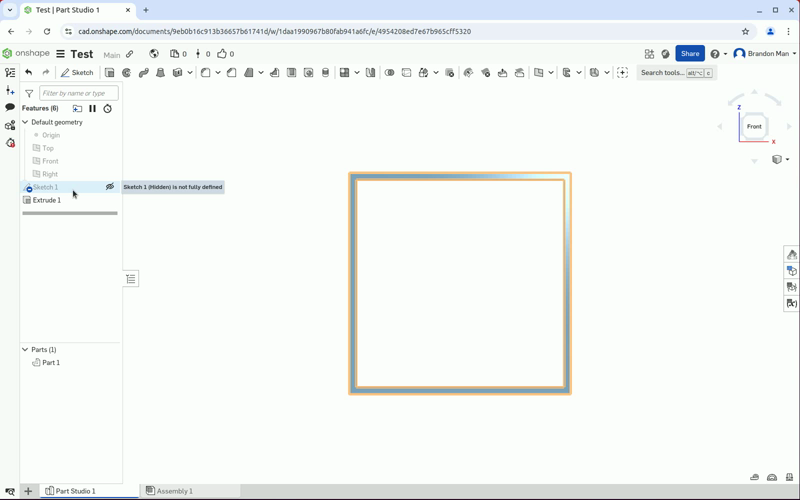
click(73, 189)
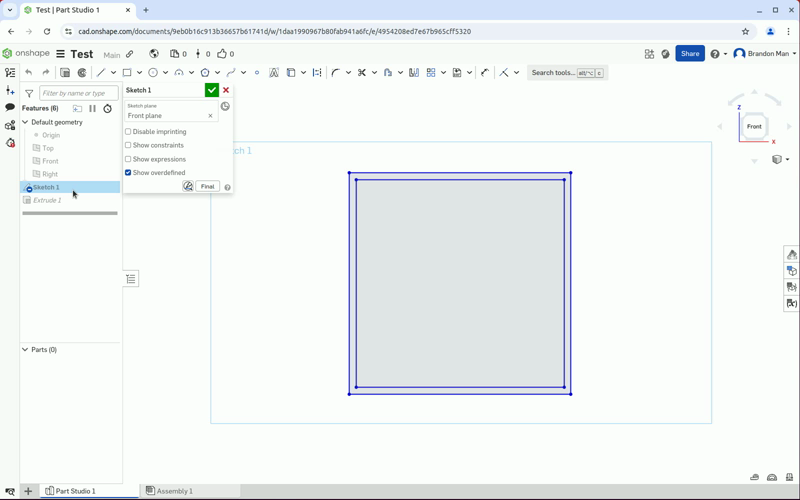
mouse_move(229, 92)
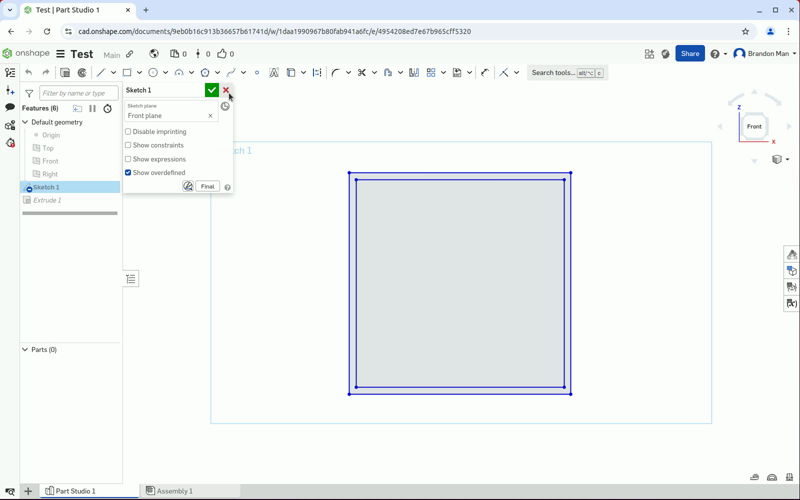
click(229, 92)
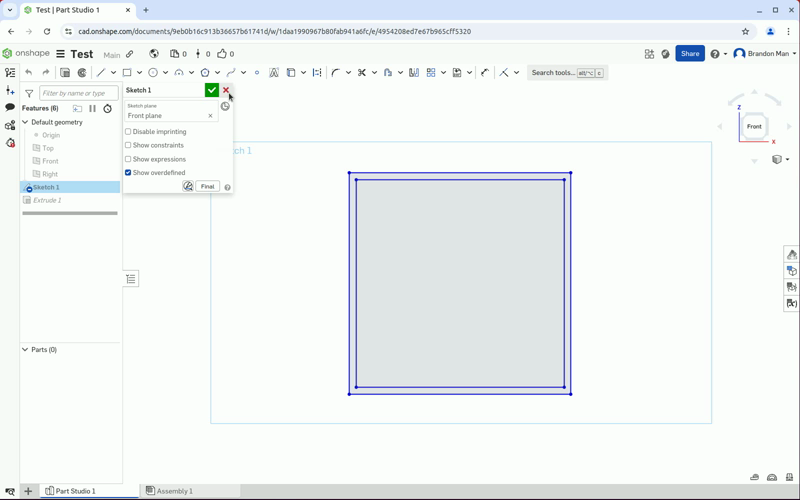
key(shift+s)
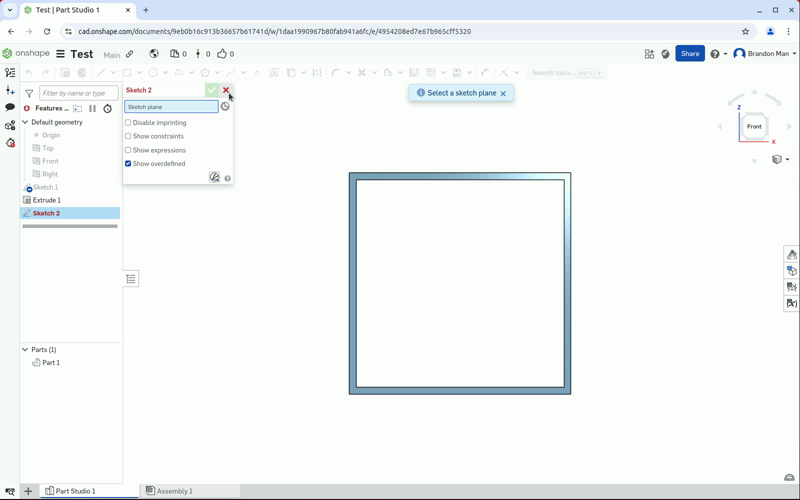
mouse_move(73, 163)
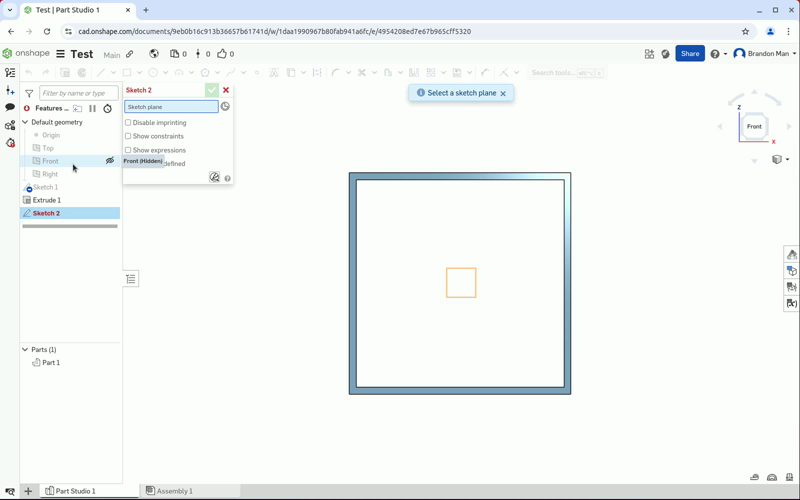
click(73, 163)
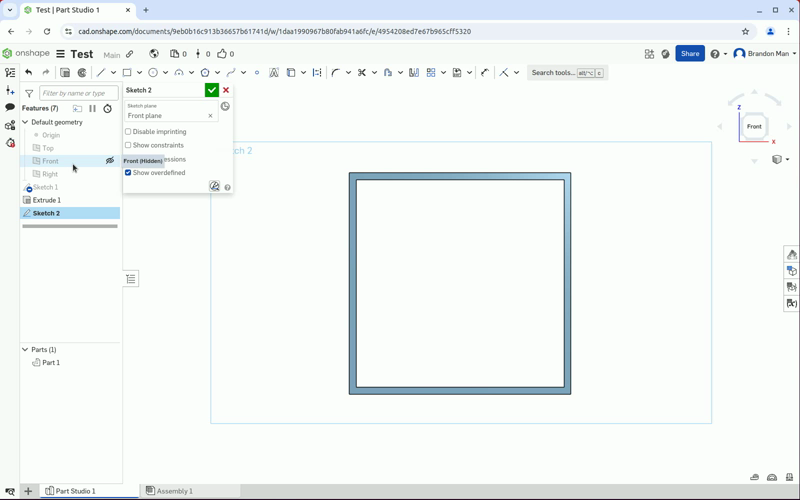
mouse_move(73, 352)
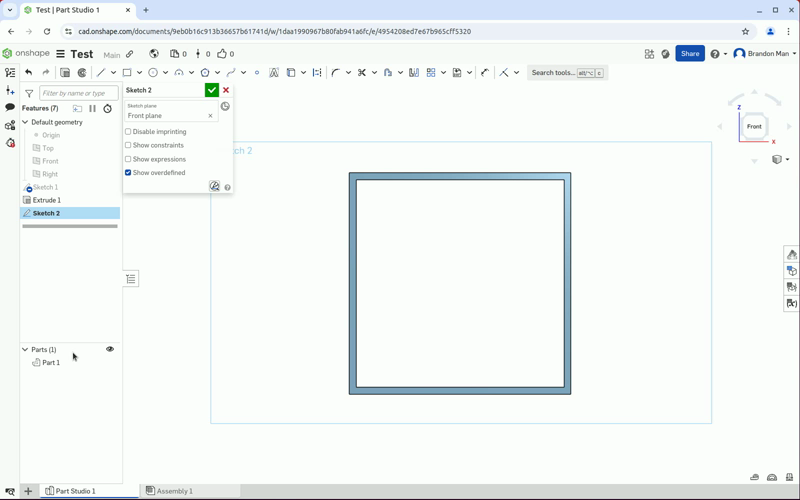
key(y)
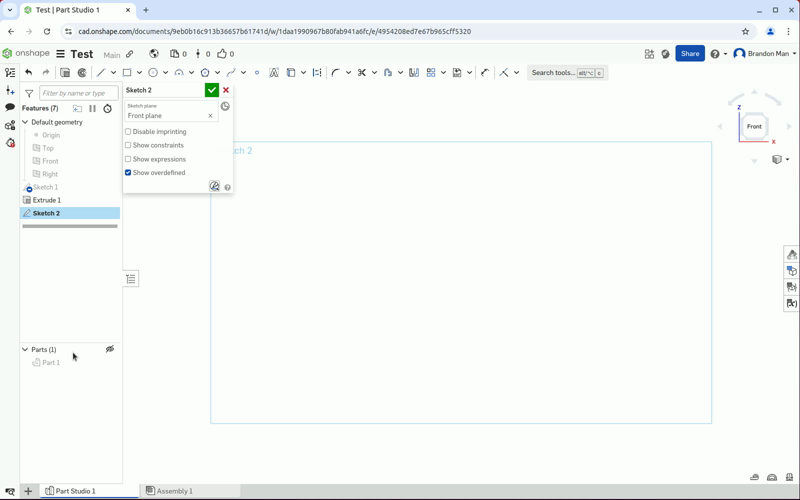
key(l)
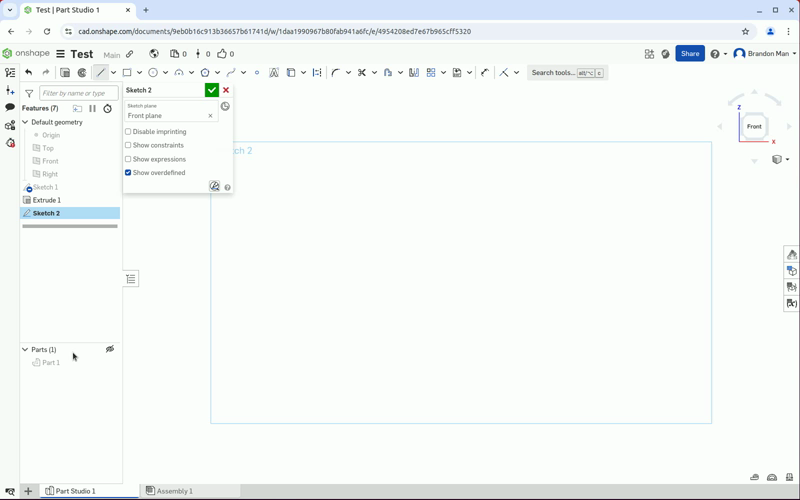
key_down(shift)
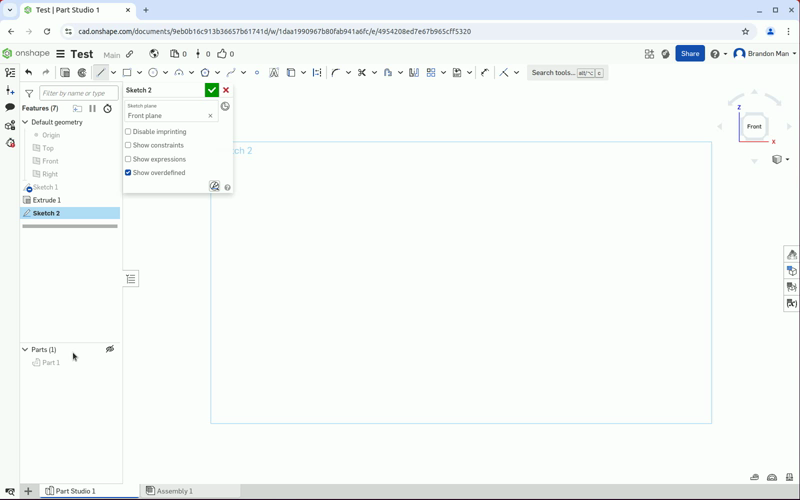
mouse_move(356, 387)
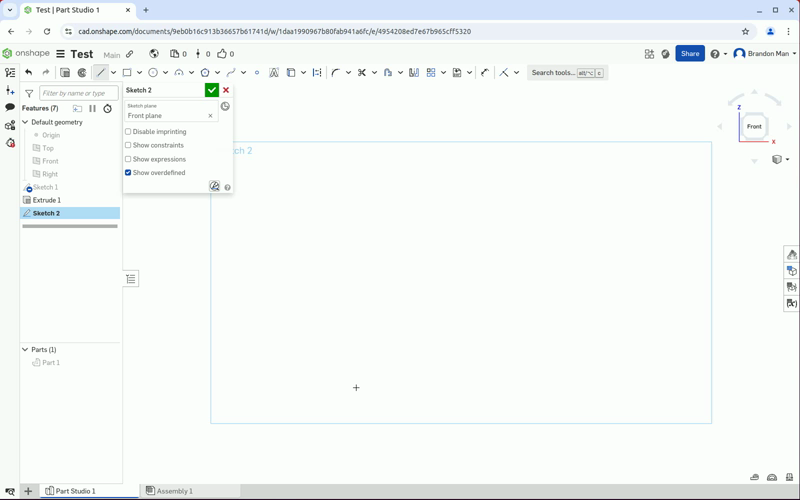
click(356, 387)
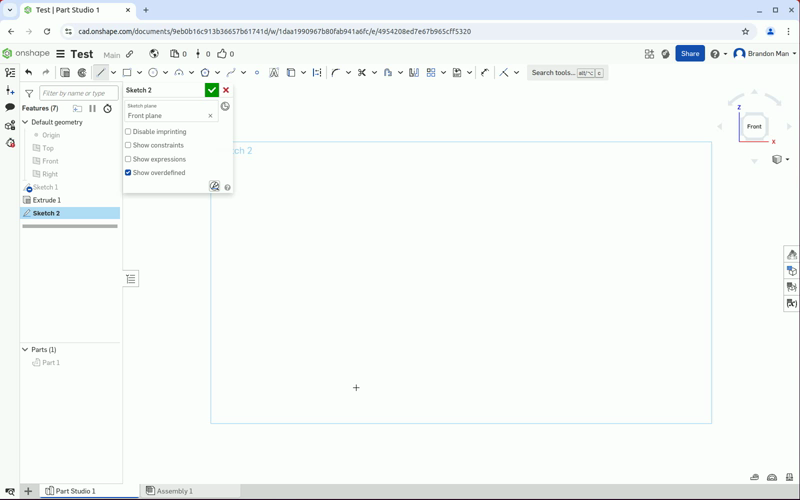
key_up(shift)
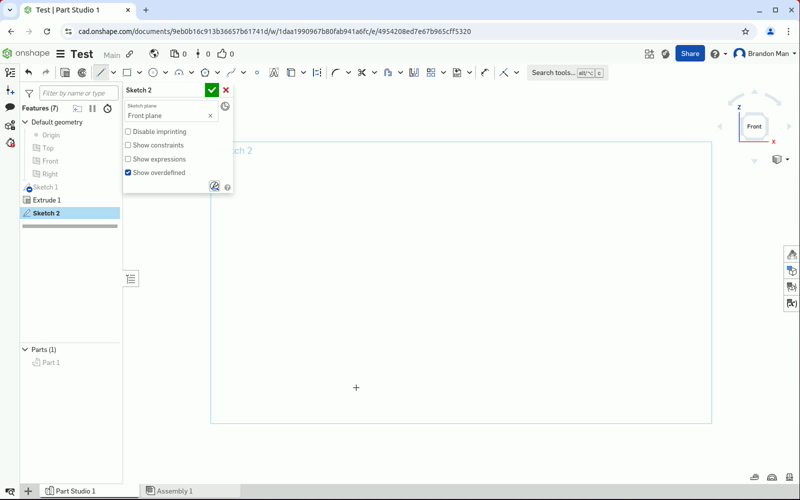
key_down(shift)
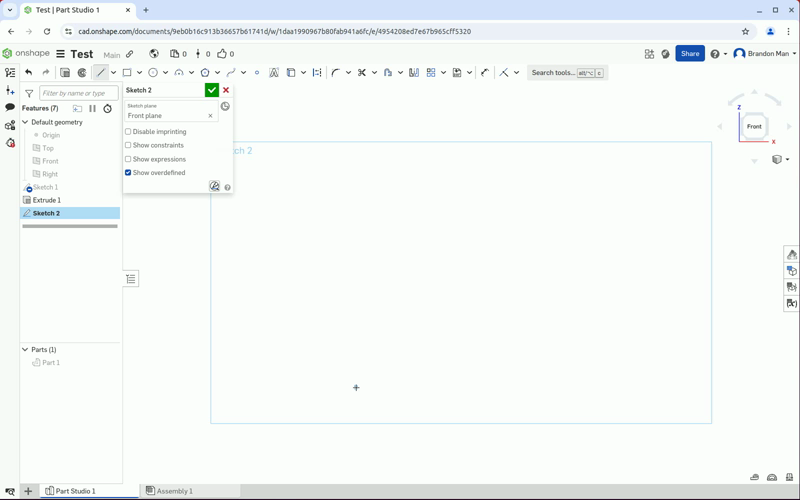
mouse_move(565, 387)
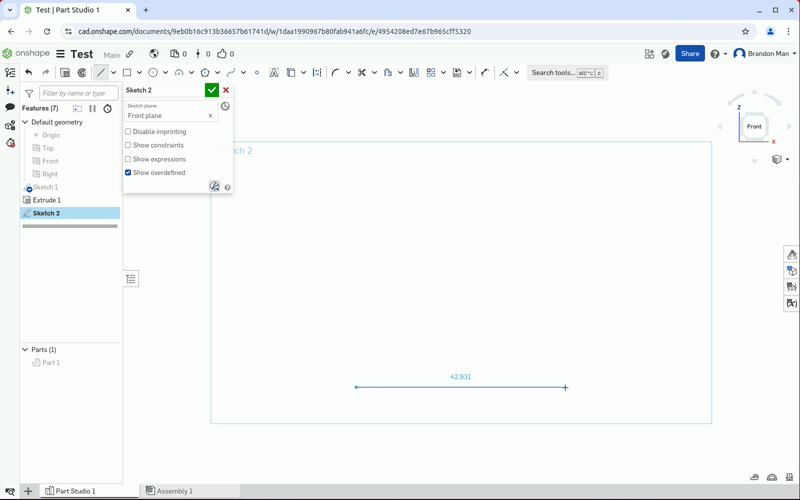
click(565, 387)
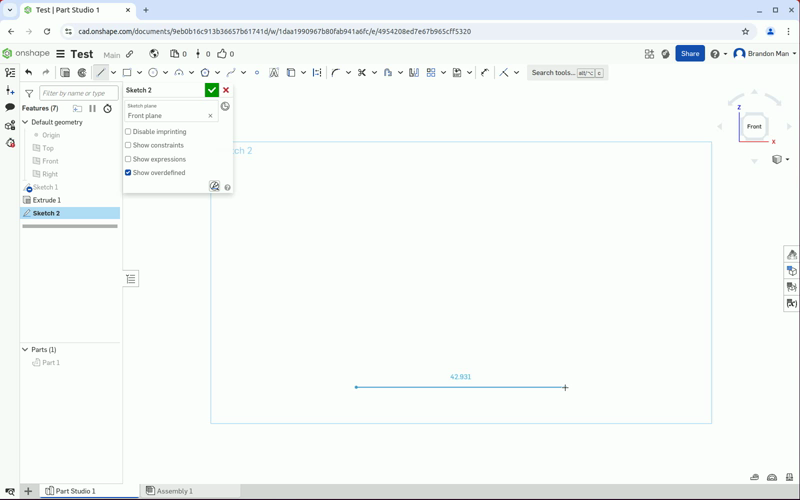
key_up(shift)
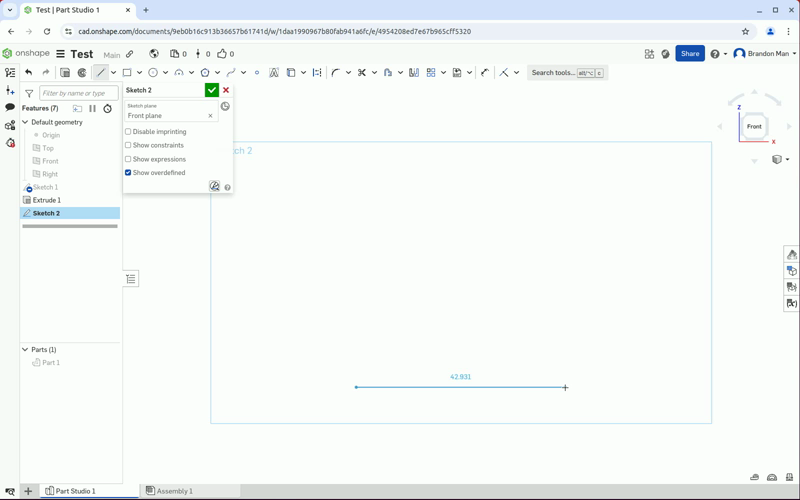
key_down(shift)
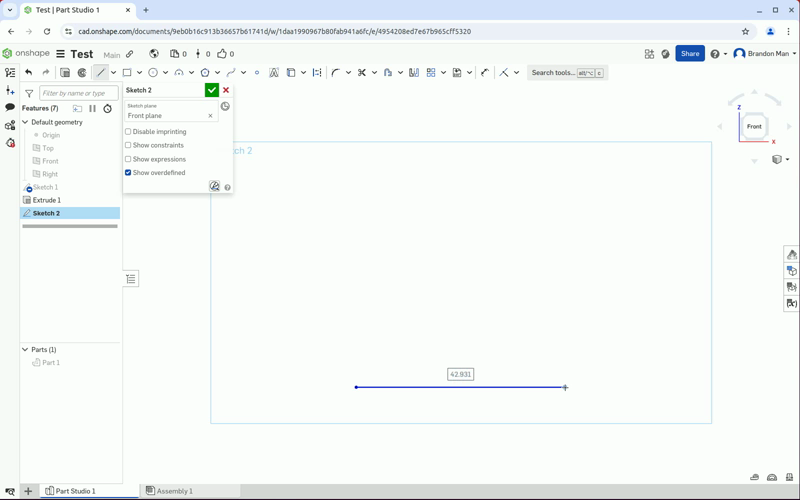
mouse_move(565, 178)
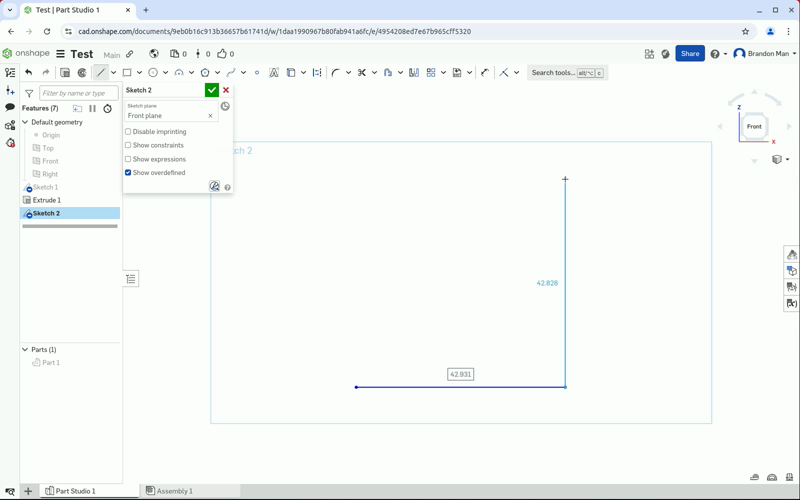
click(565, 178)
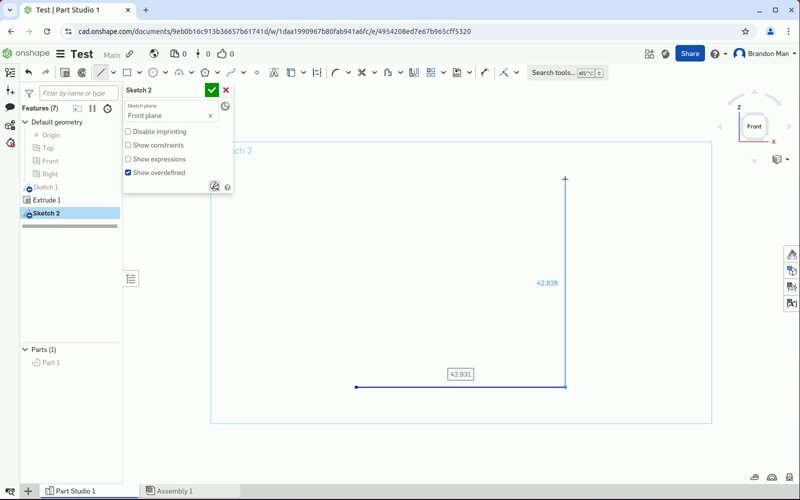
key_up(shift)
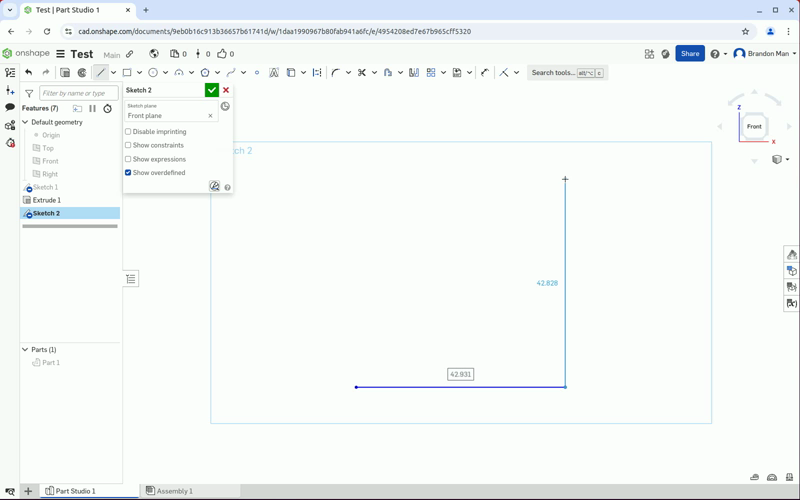
key_down(shift)
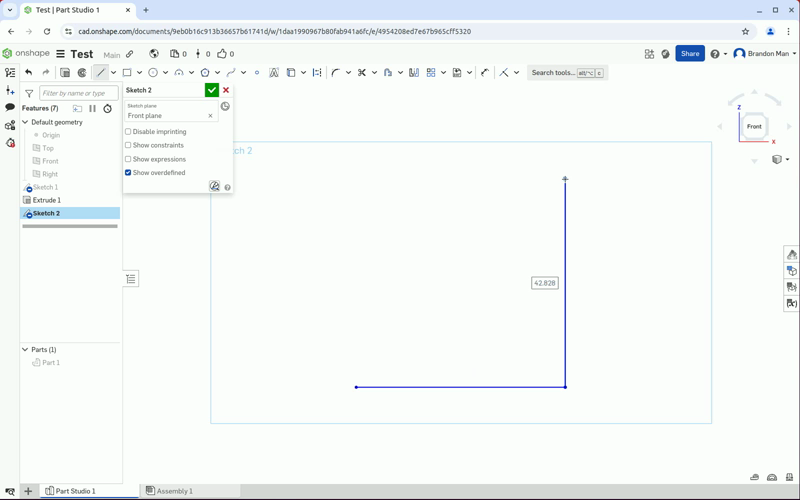
mouse_move(356, 178)
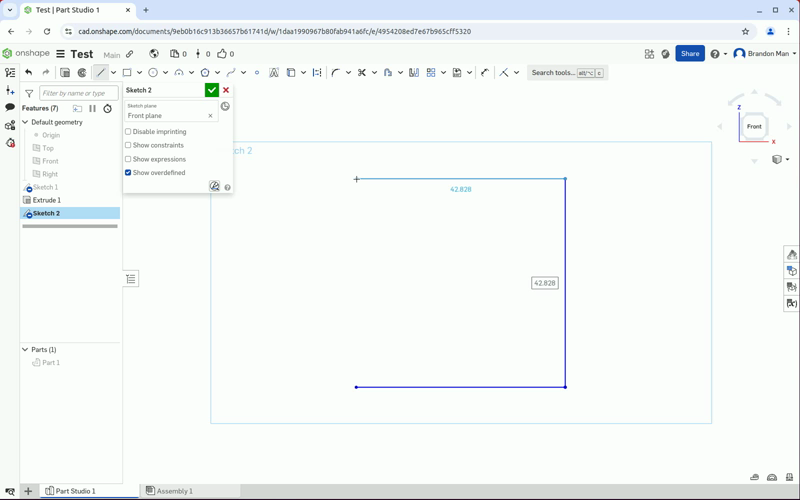
click(356, 178)
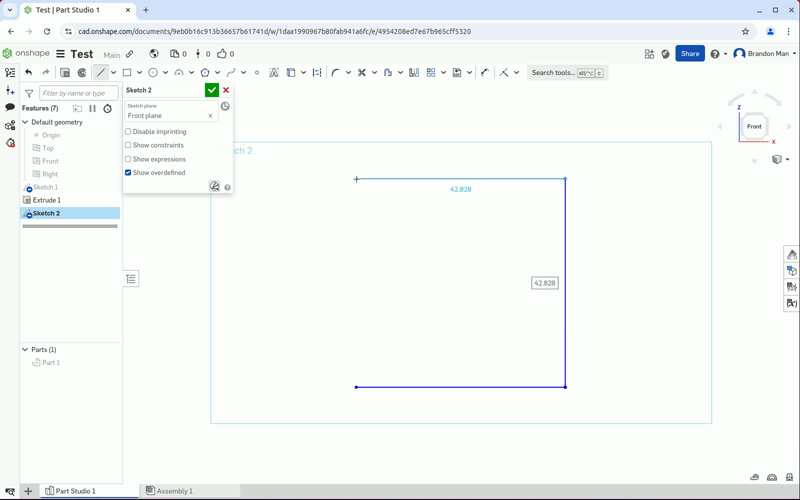
key_up(shift)
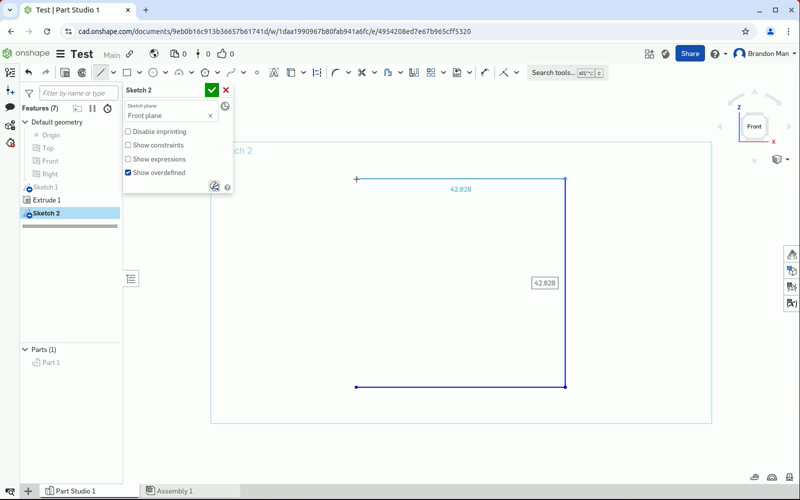
key_down(shift)
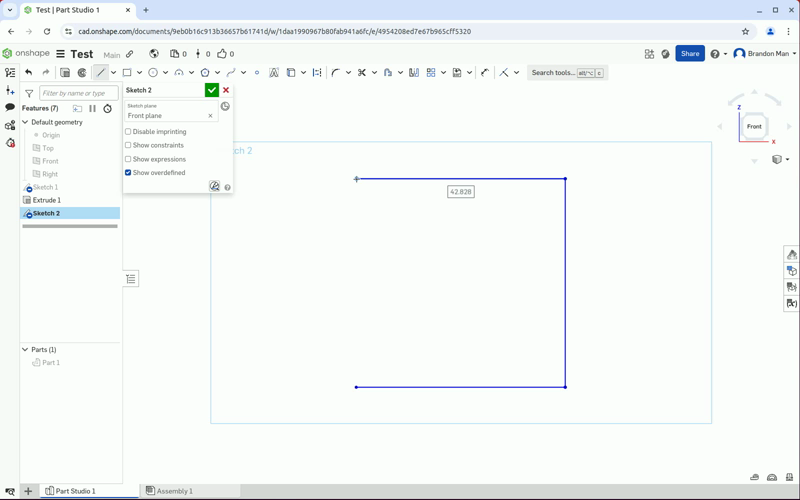
mouse_move(356, 387)
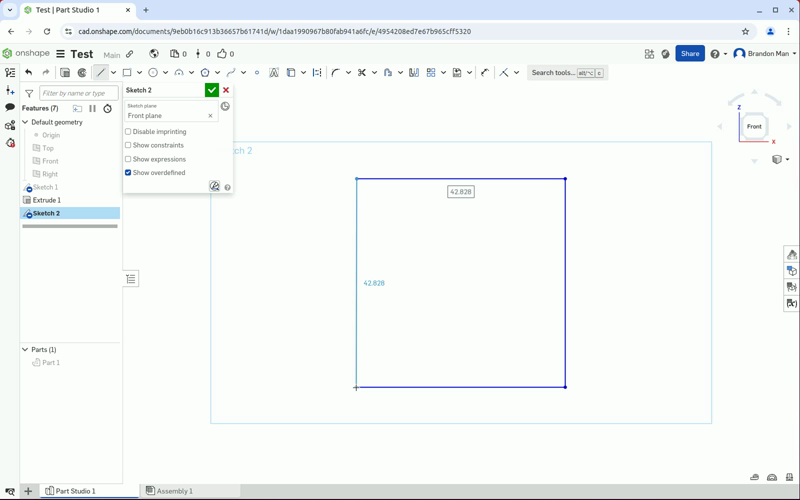
key_up(shift)
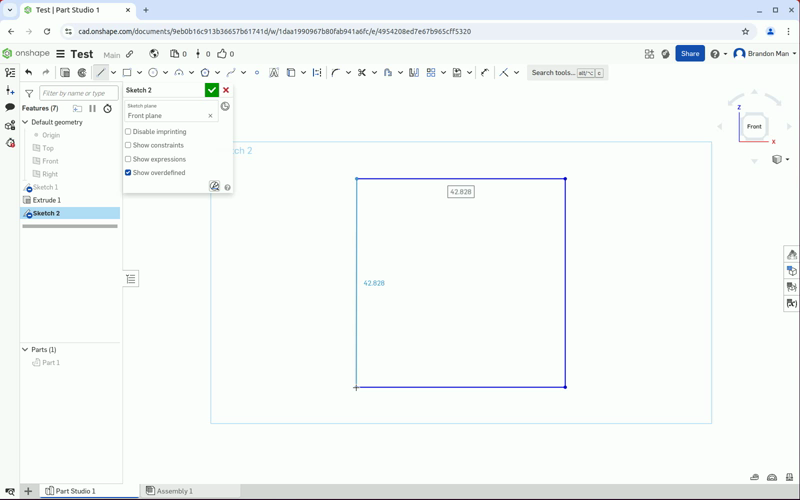
click(356, 387)
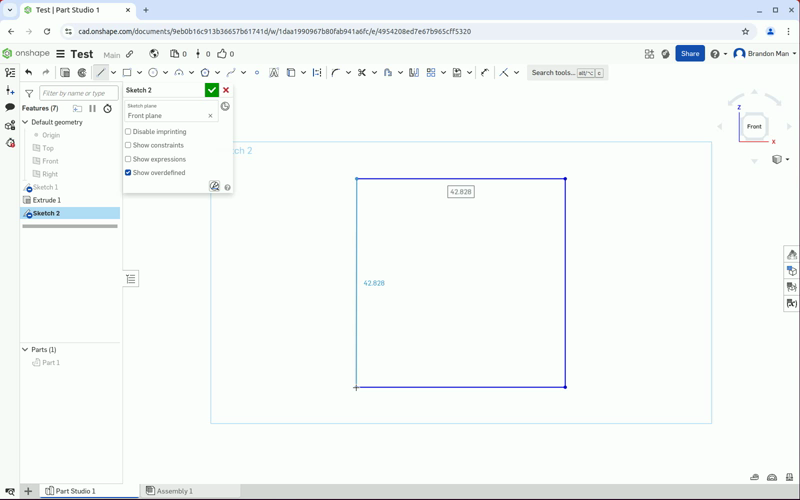
key(esc)
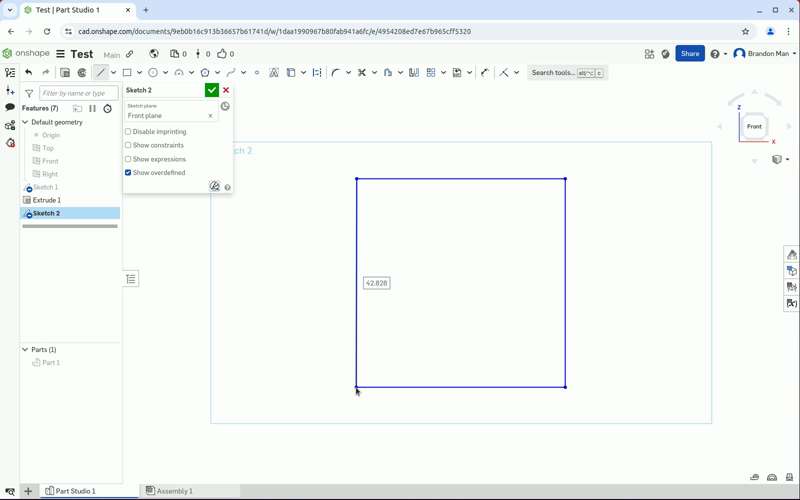
mouse_move(422, 346)
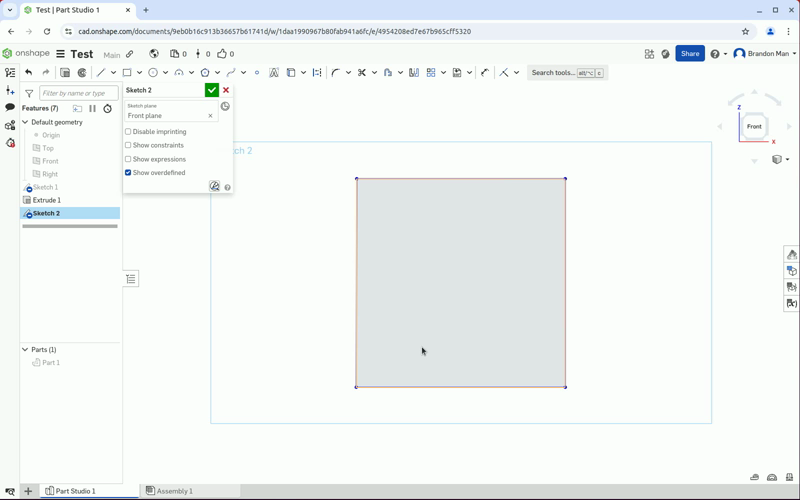
click(422, 346)
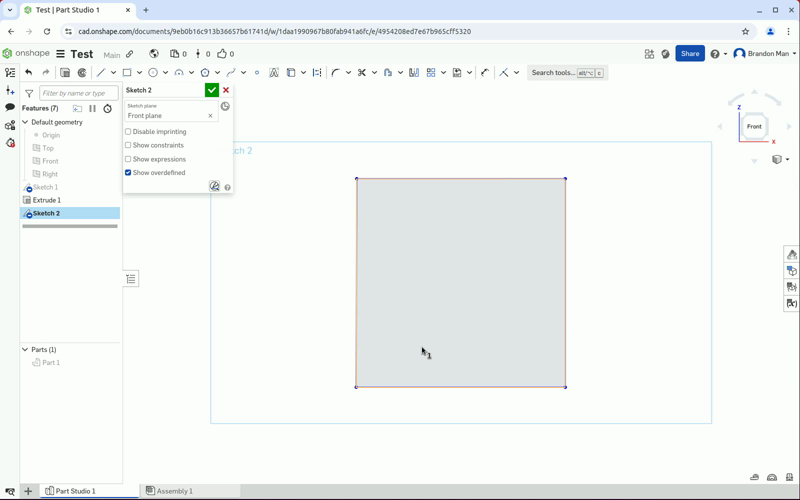
mouse_move(73, 352)
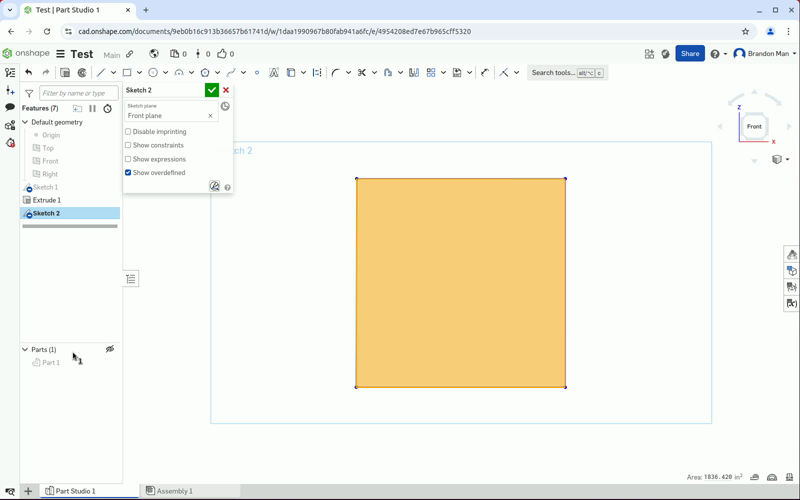
key(shift+y)
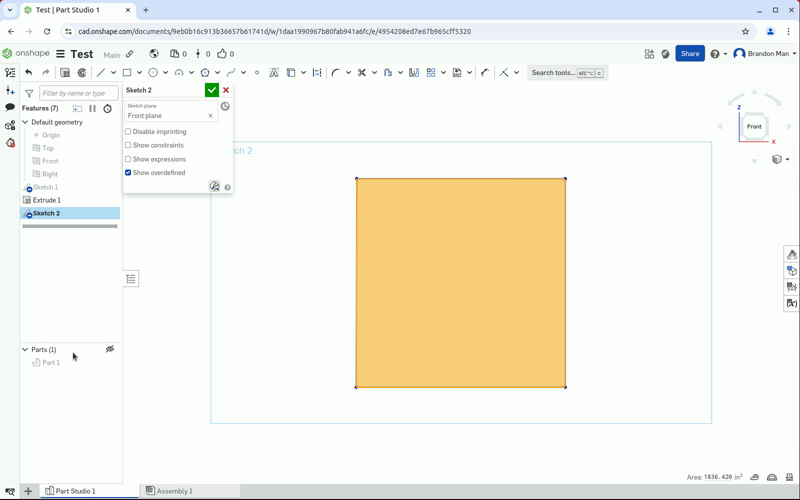
key(shift+e)
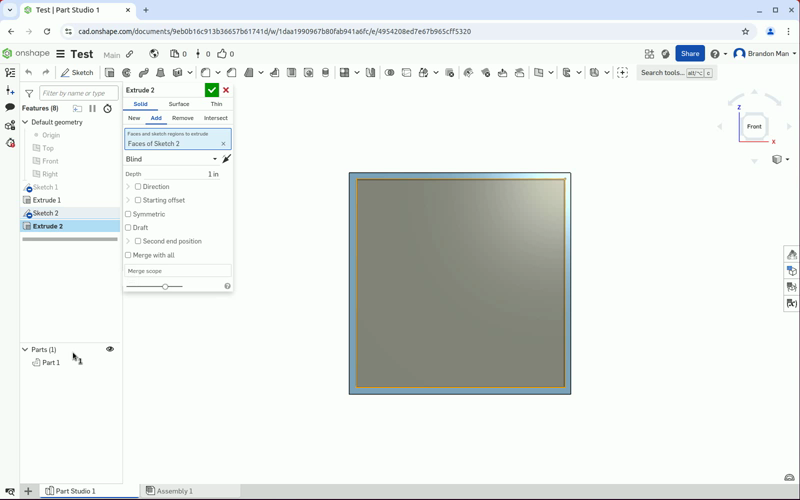
mouse_move(143, 106)
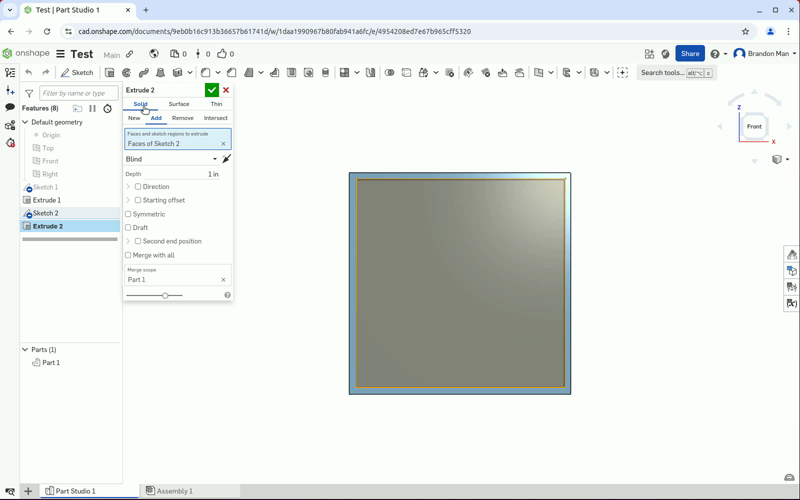
click(143, 106)
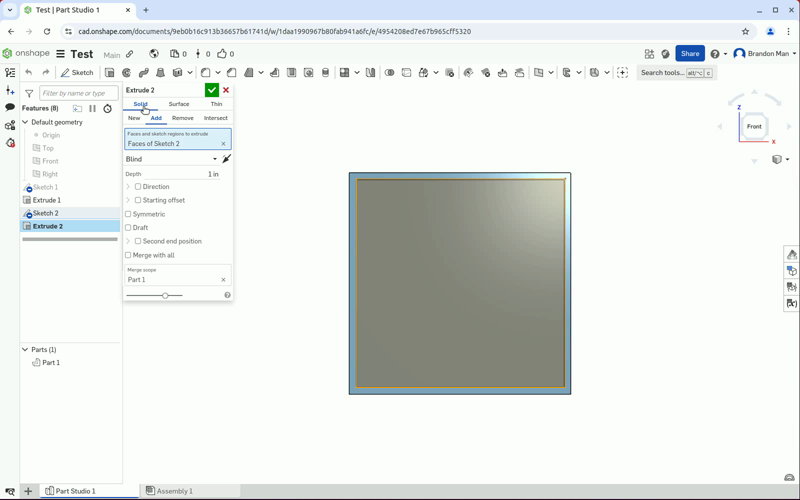
mouse_move(137, 120)
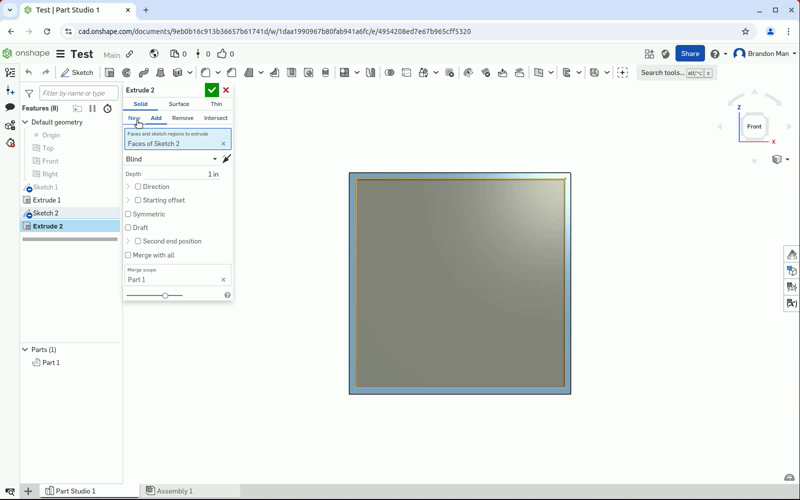
click(137, 120)
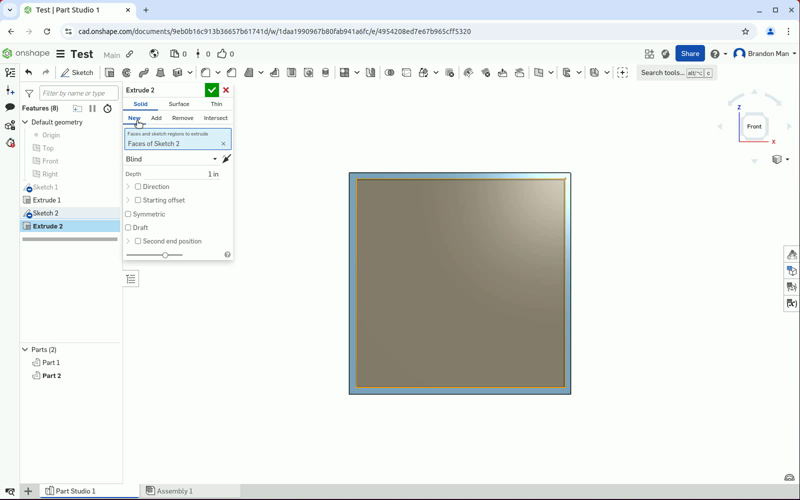
key(tab, 4)
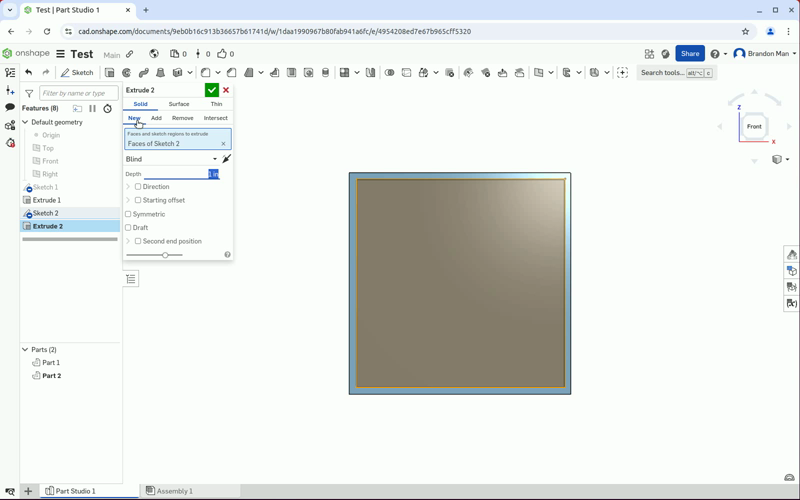
text(1.685)
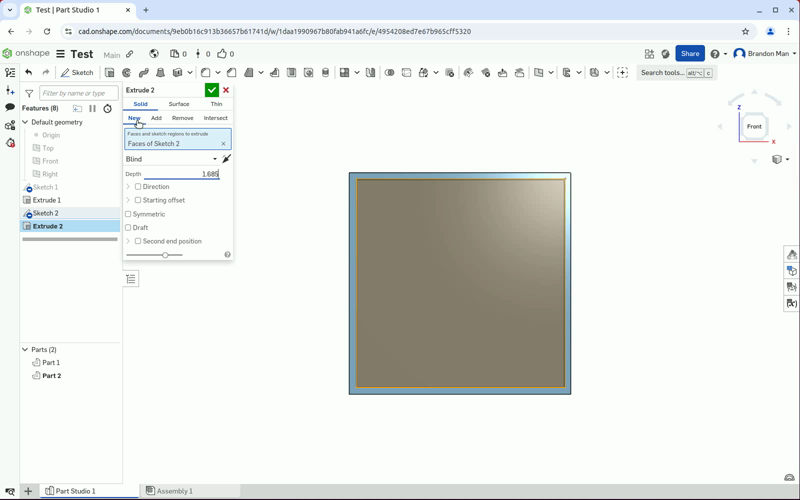
key(enter)
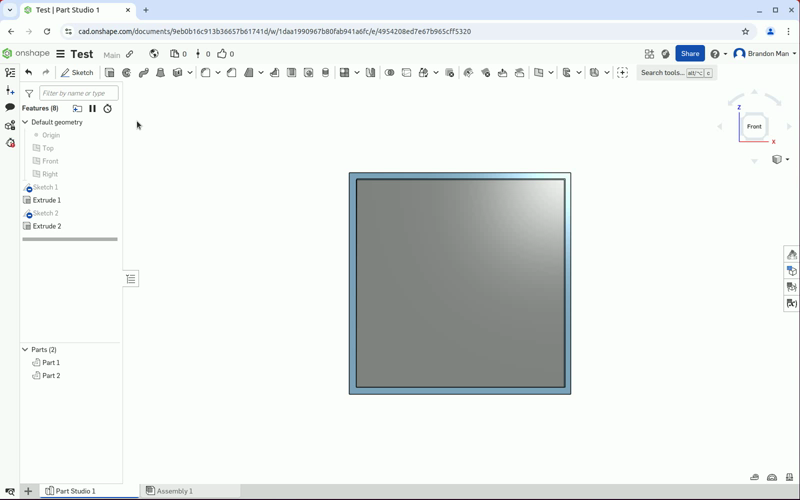
key(shift+h)
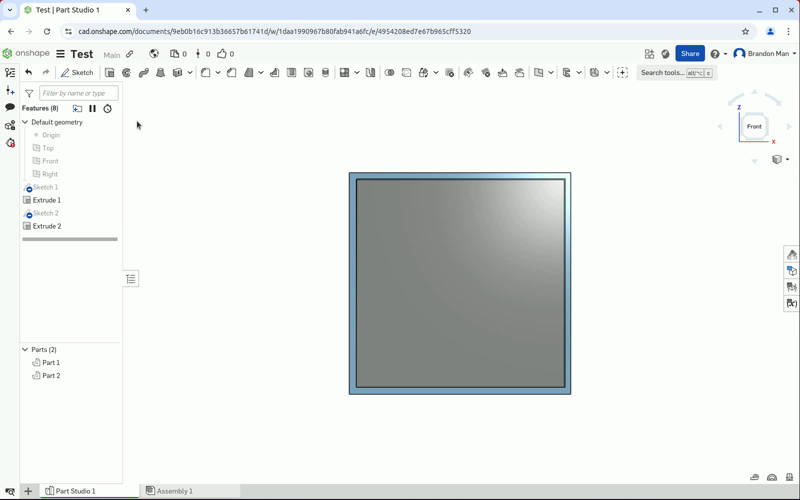
key(shift+h)
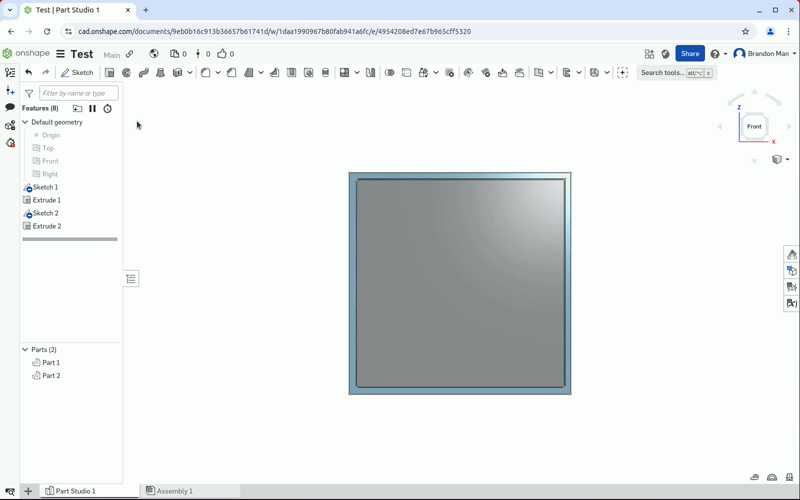
key(shift+7)
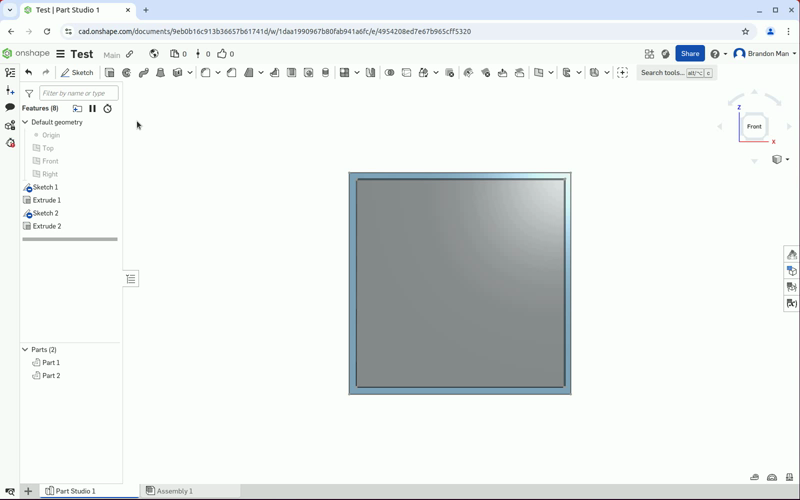
key(left, 2)
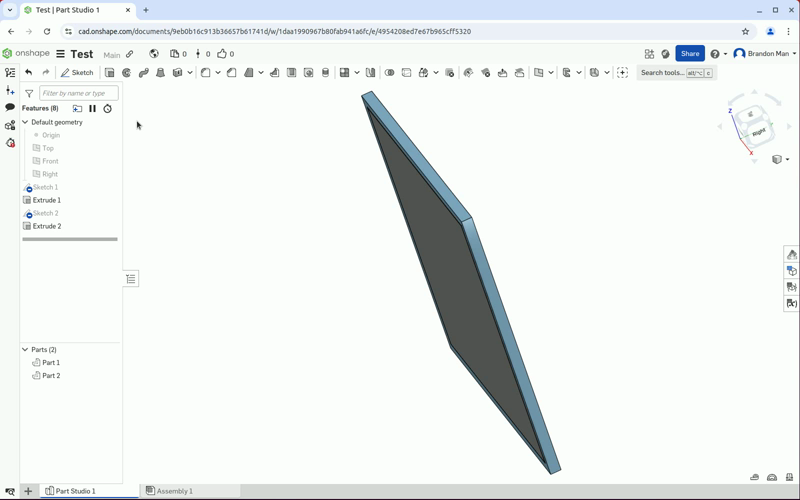
key(down, 2)
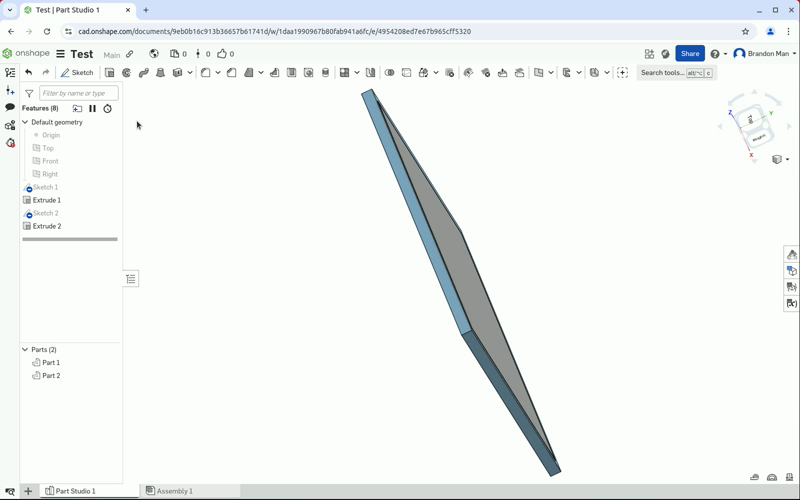
key(up, 2)
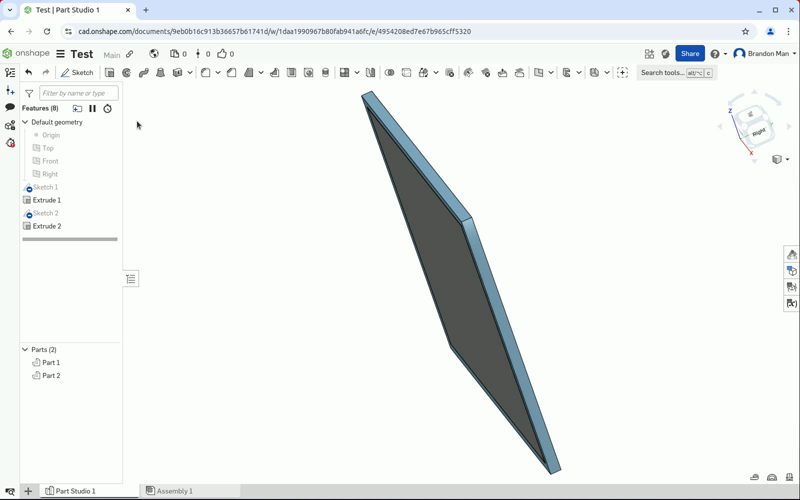
key(right, 2)
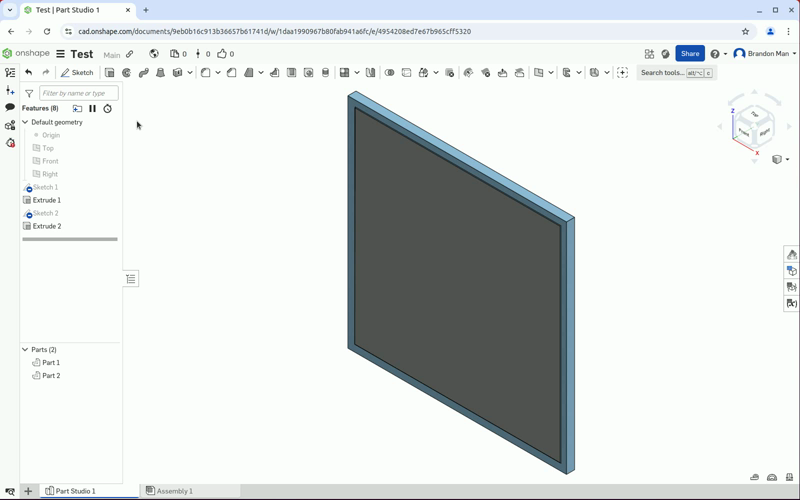
mouse_move(73, 189)
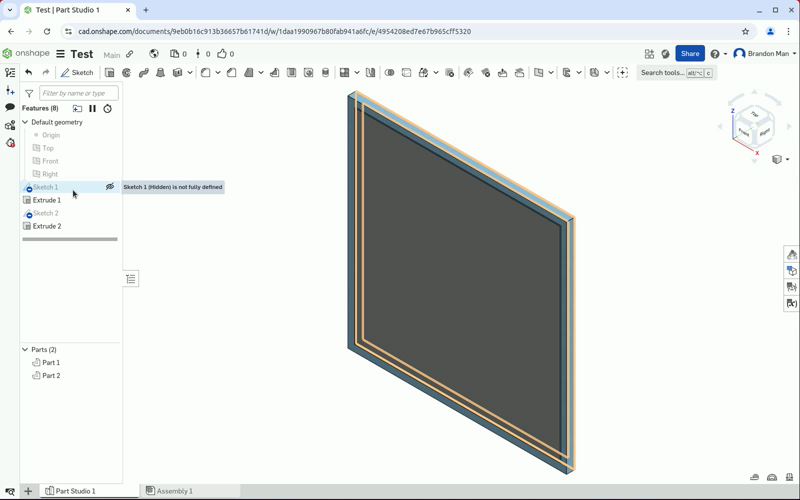
click(73, 189)